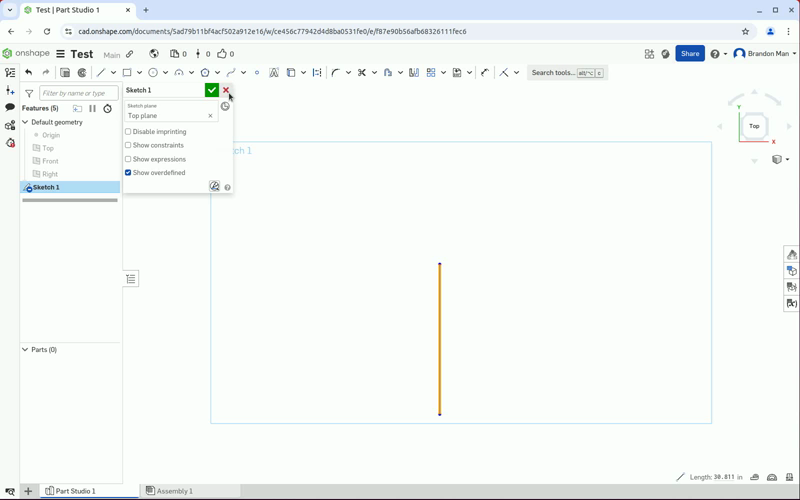
key(shift+h)
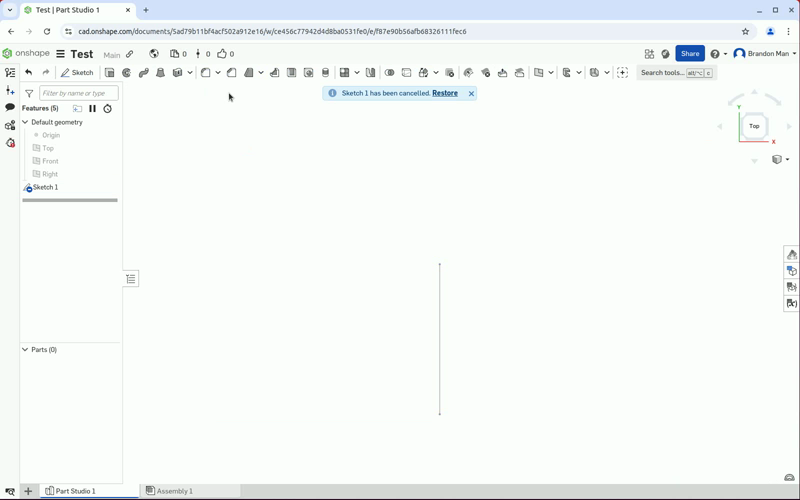
key(shift+s)
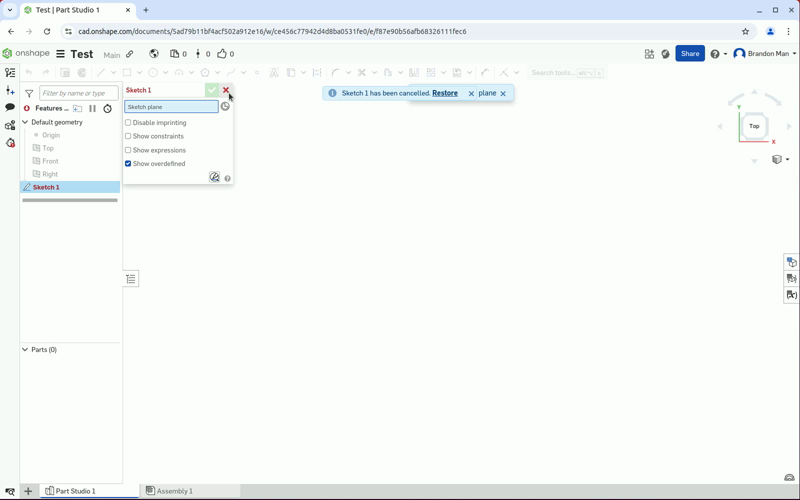
mouse_move(73, 150)
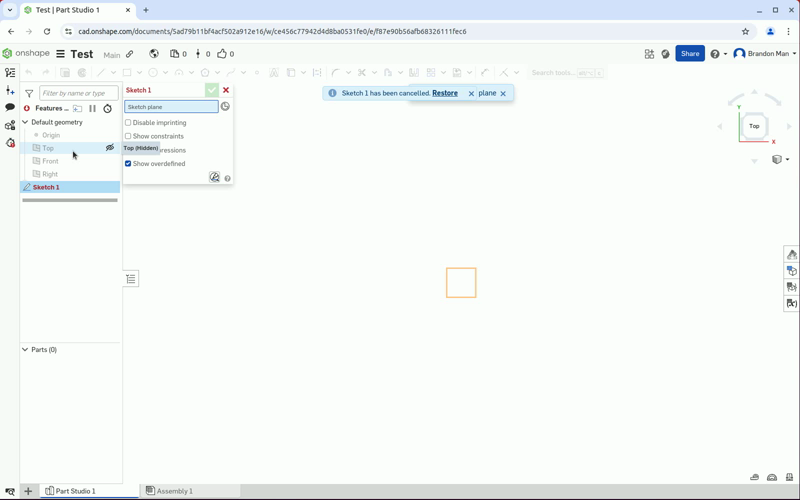
click(73, 150)
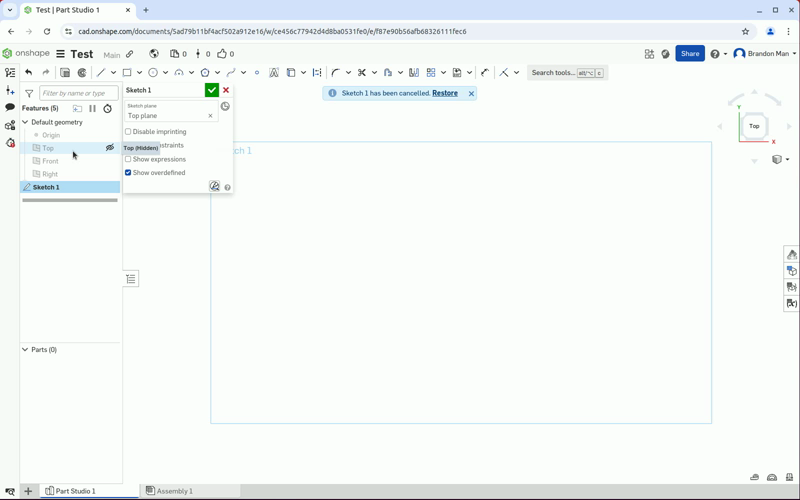
mouse_move(73, 352)
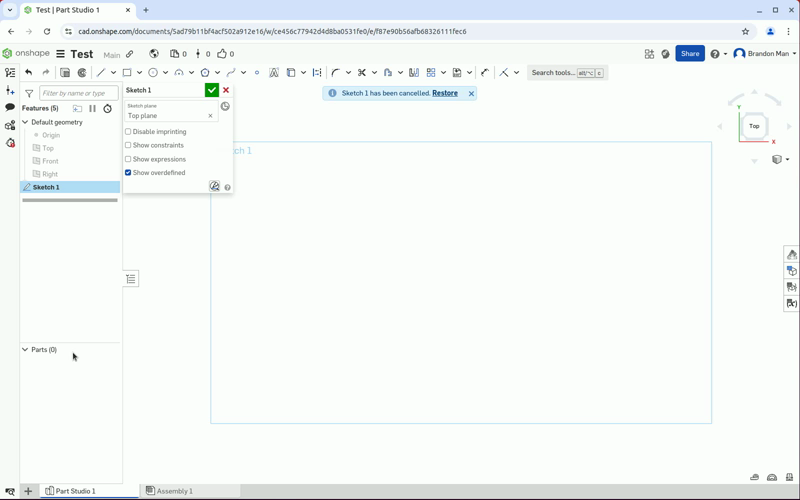
key(y)
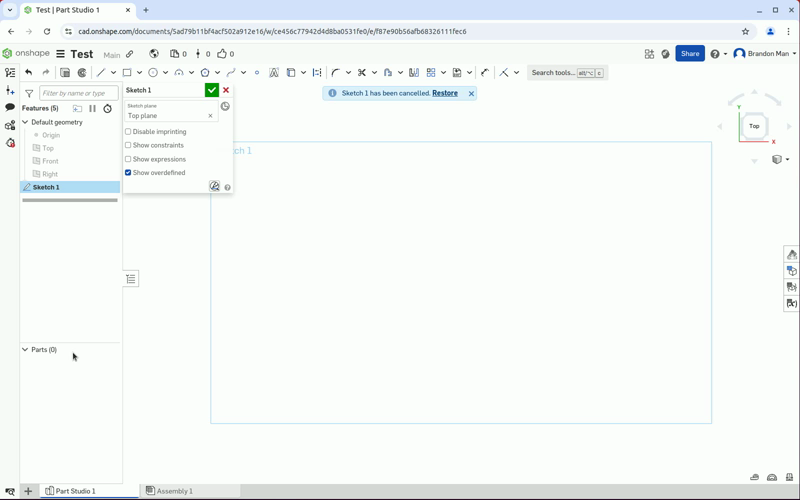
key(l)
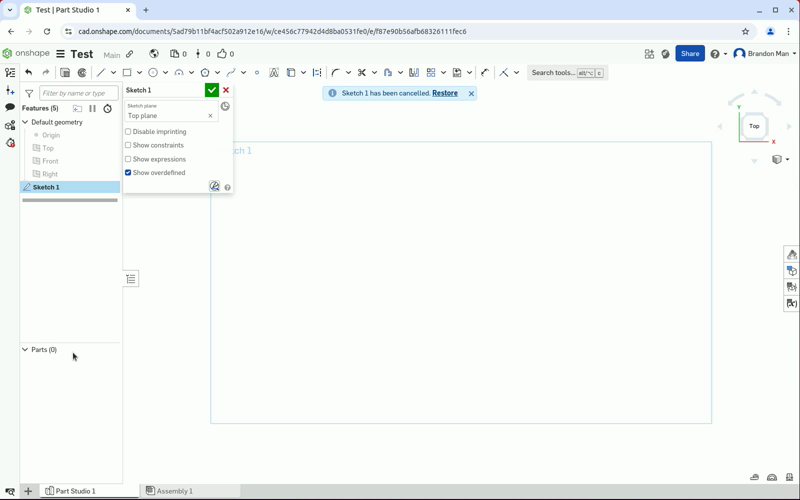
key_down(shift)
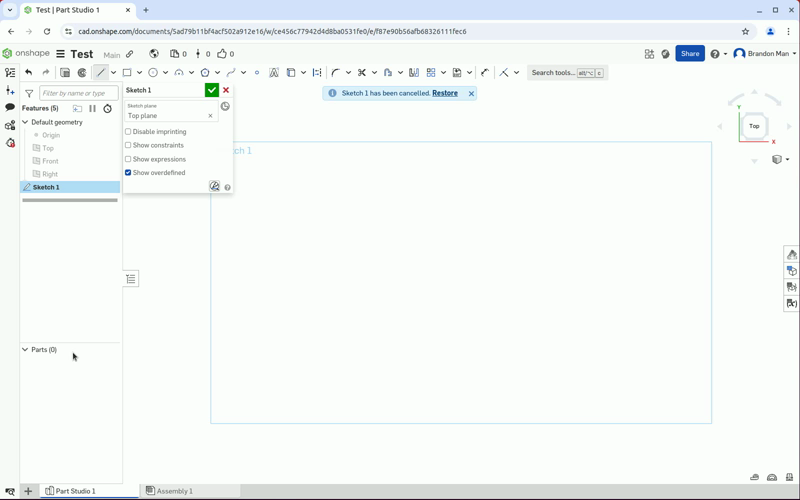
mouse_move(403, 246)
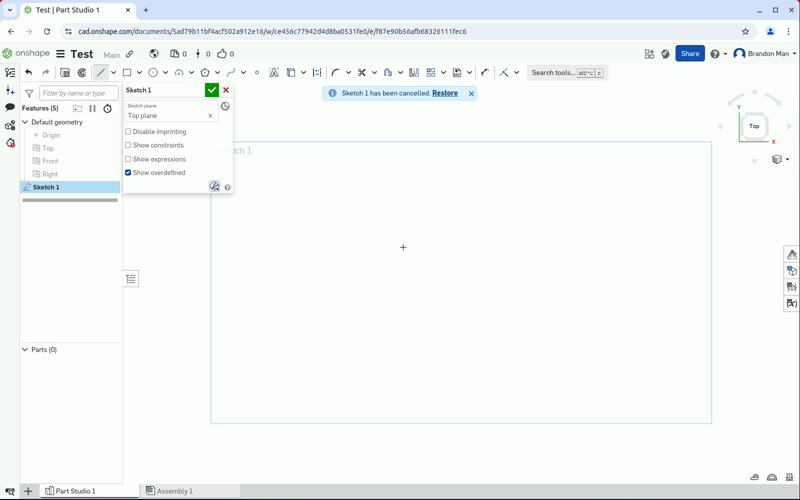
click(403, 246)
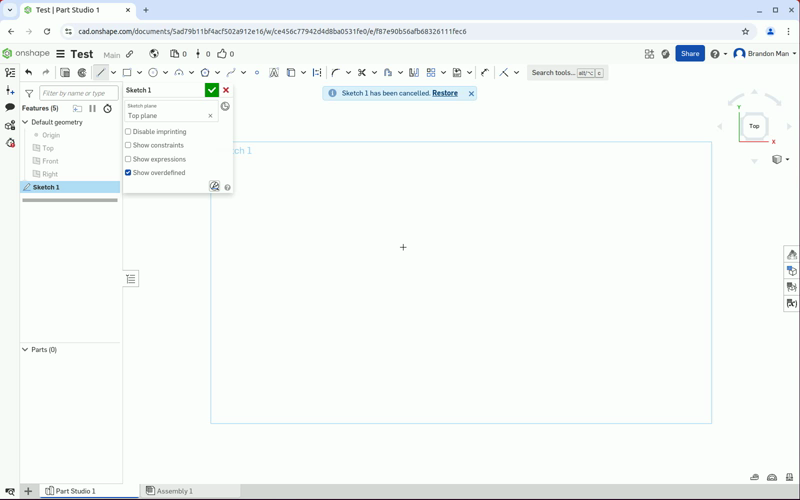
key_up(shift)
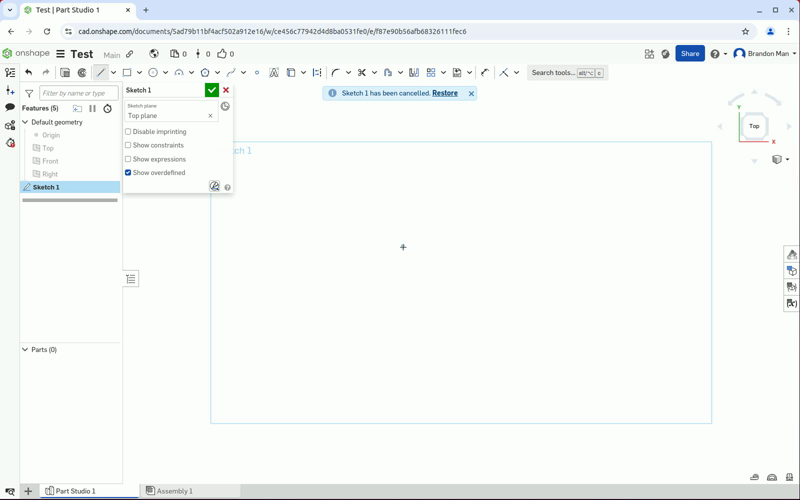
key_down(shift)
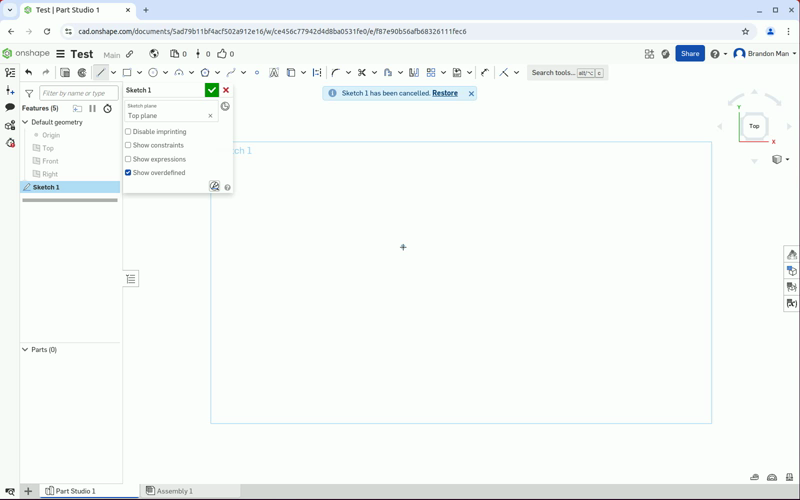
mouse_move(433, 246)
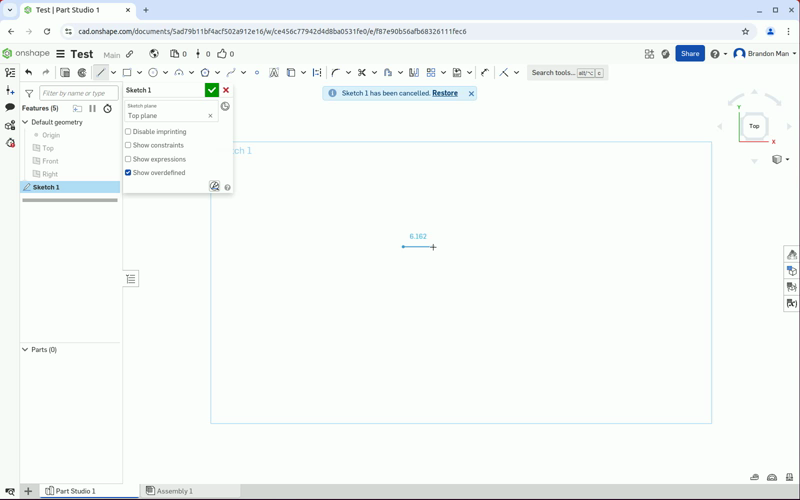
mouse_move(444, 246)
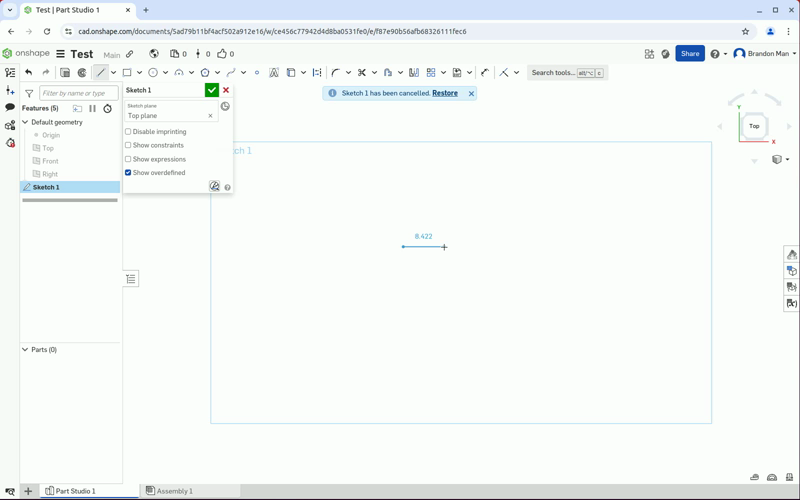
click(444, 246)
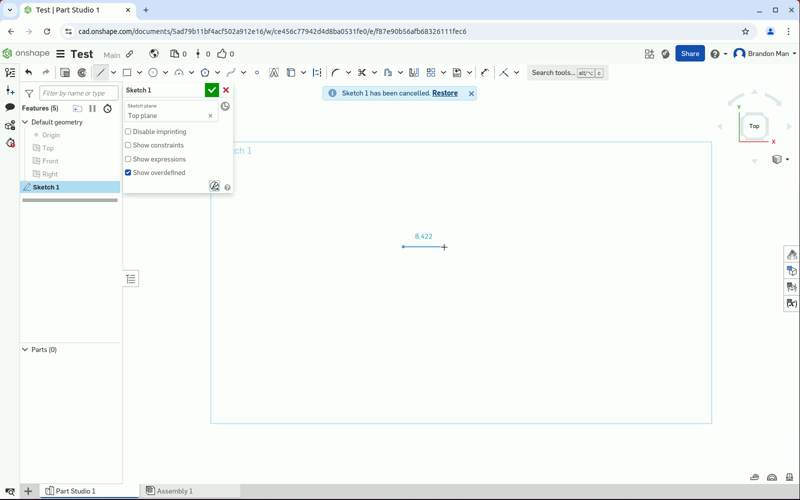
key_up(shift)
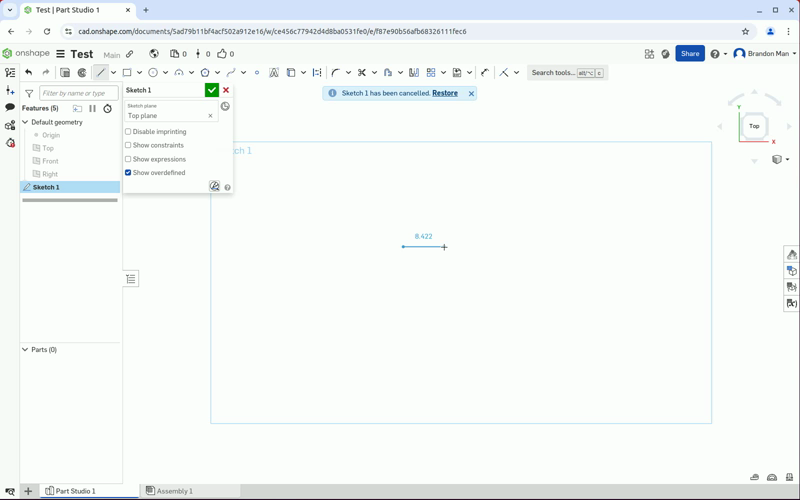
key_down(shift)
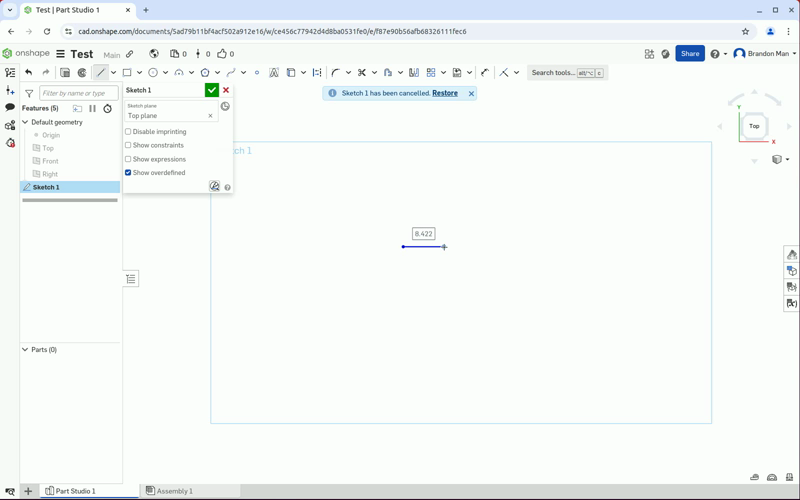
mouse_move(474, 246)
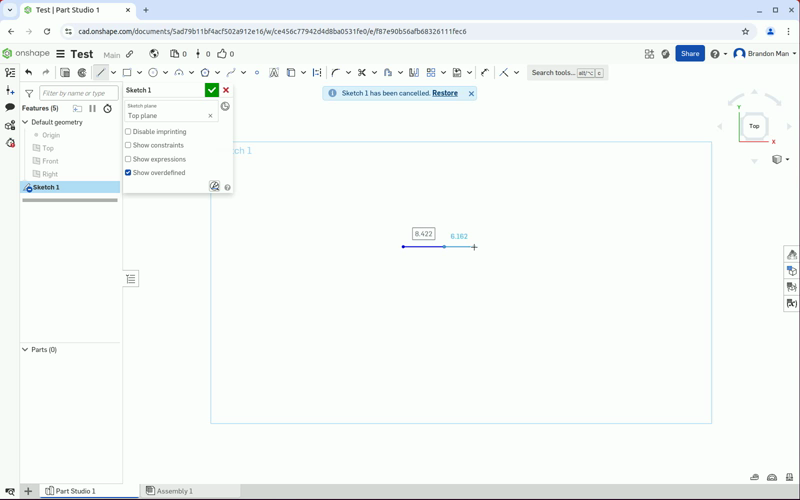
mouse_move(403, 219)
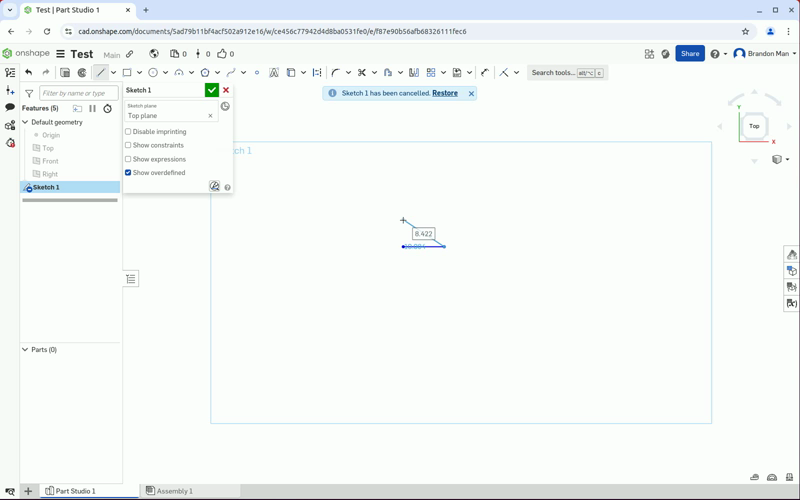
click(403, 219)
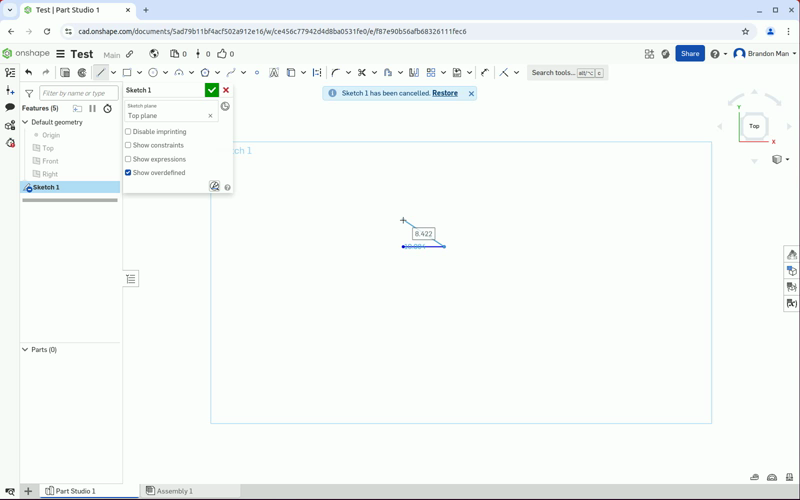
key_up(shift)
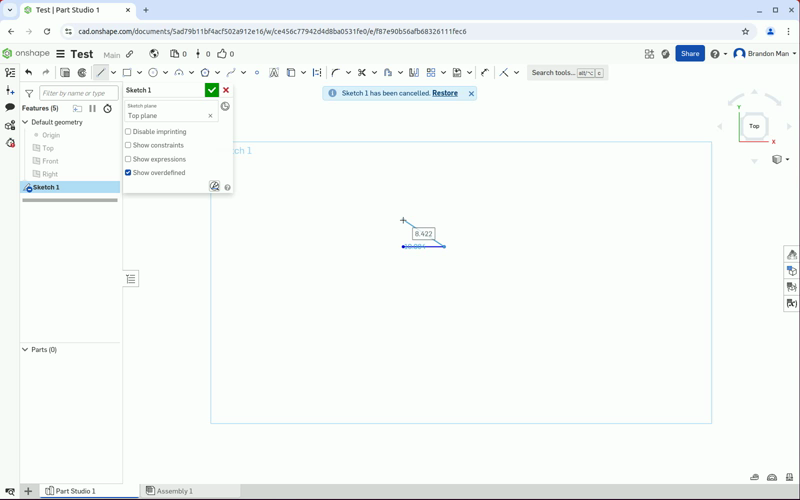
mouse_move(433, 219)
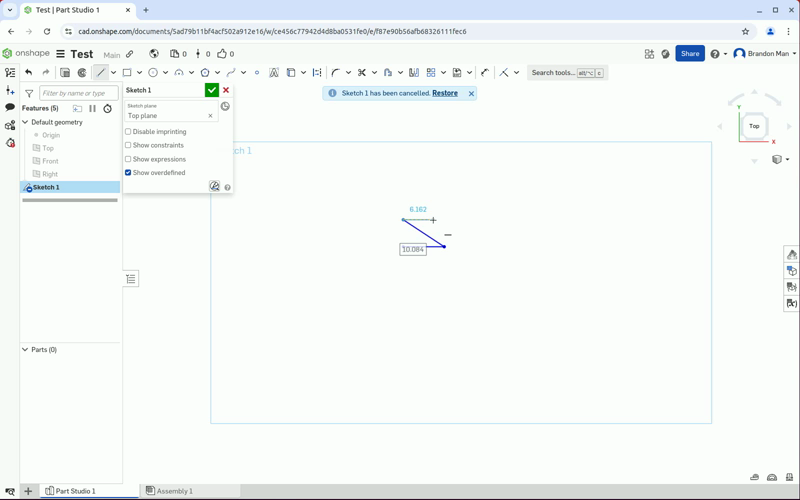
key_down(shift)
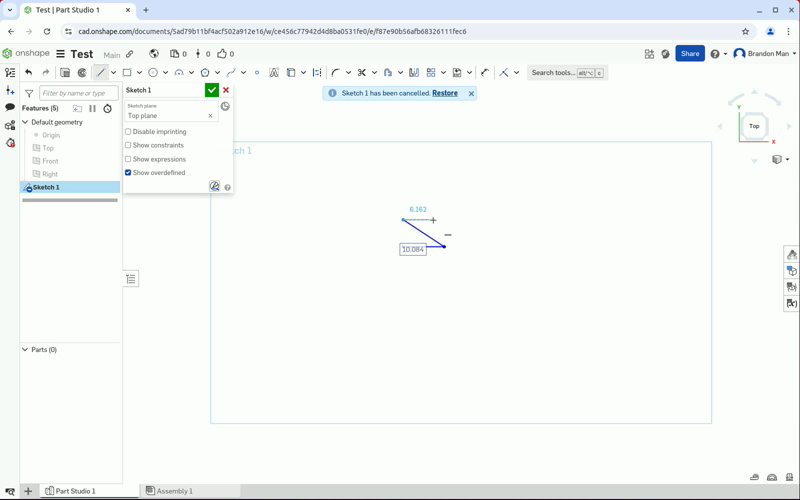
mouse_move(403, 246)
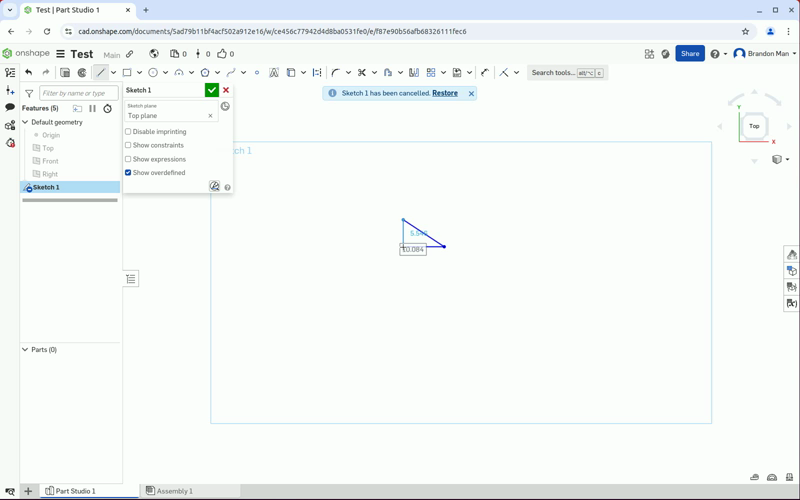
key_up(shift)
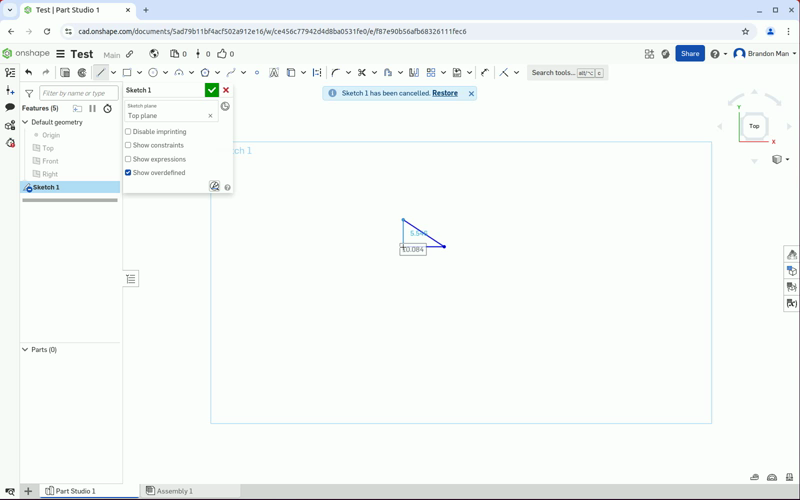
click(403, 246)
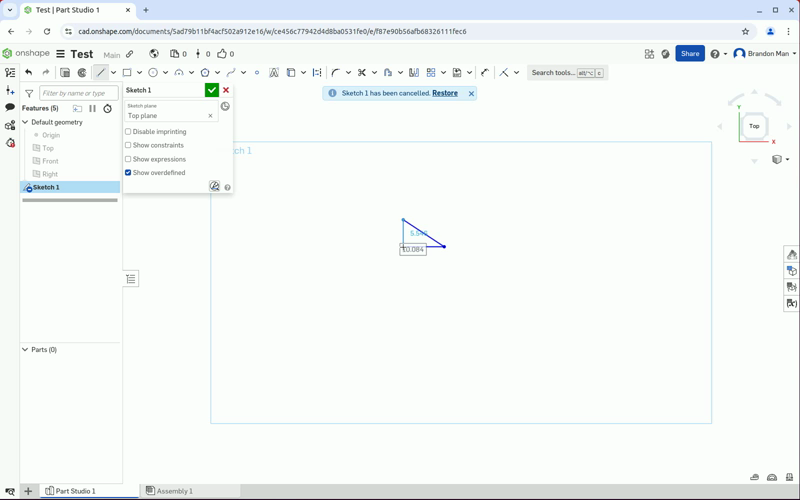
key(esc)
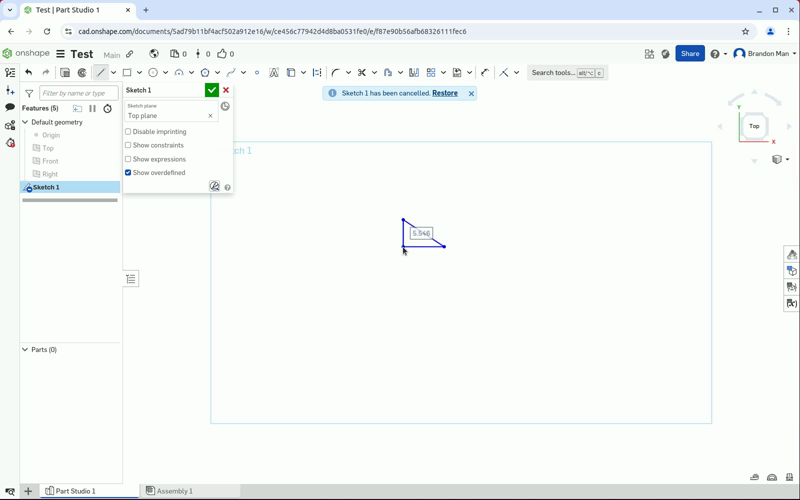
mouse_move(407, 243)
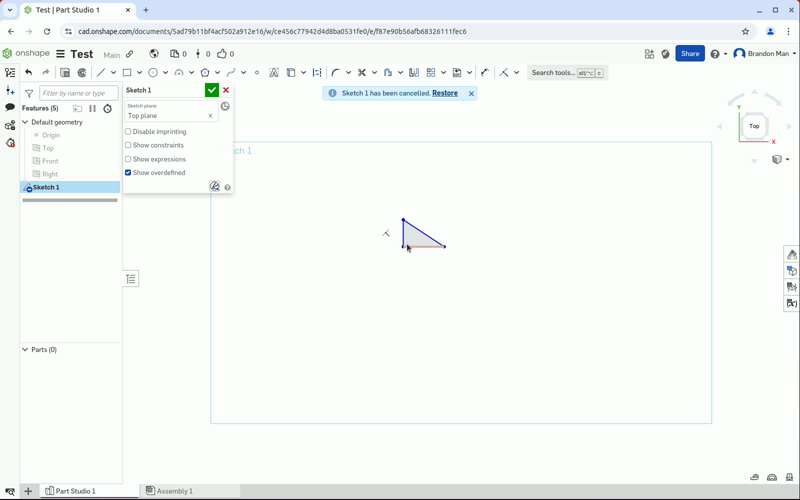
scroll(6)
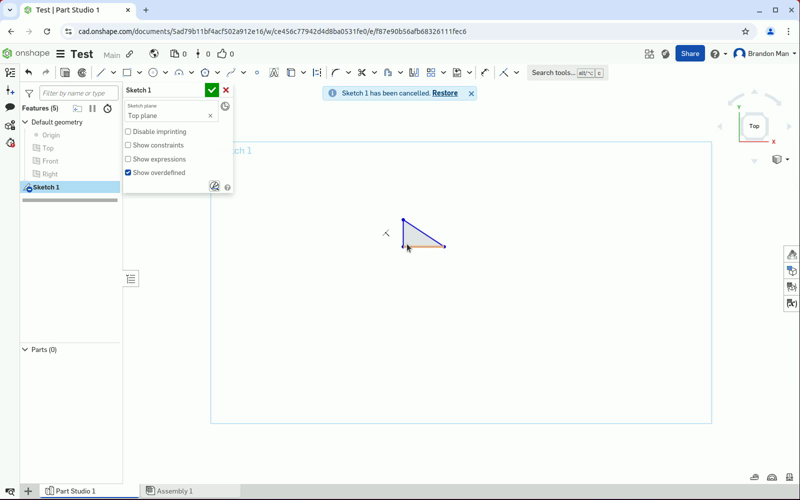
scroll(6)
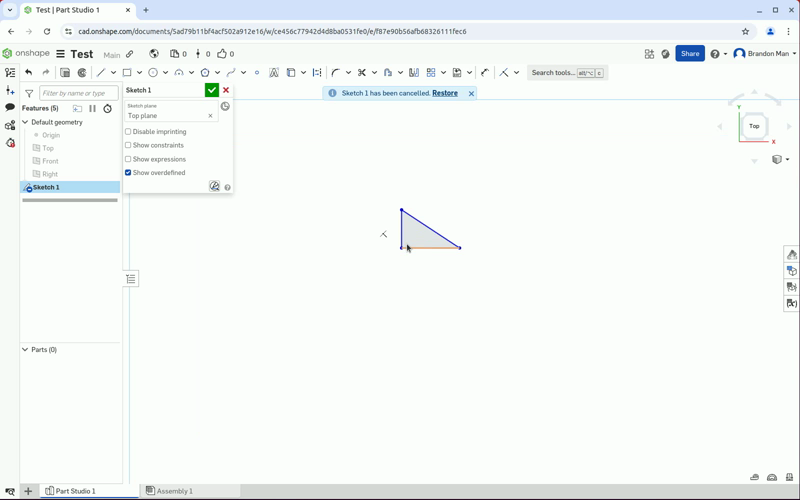
scroll(6)
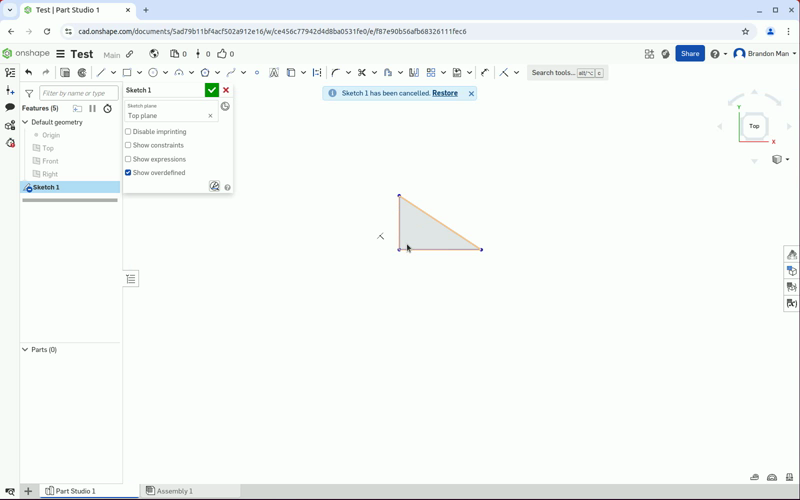
scroll(6)
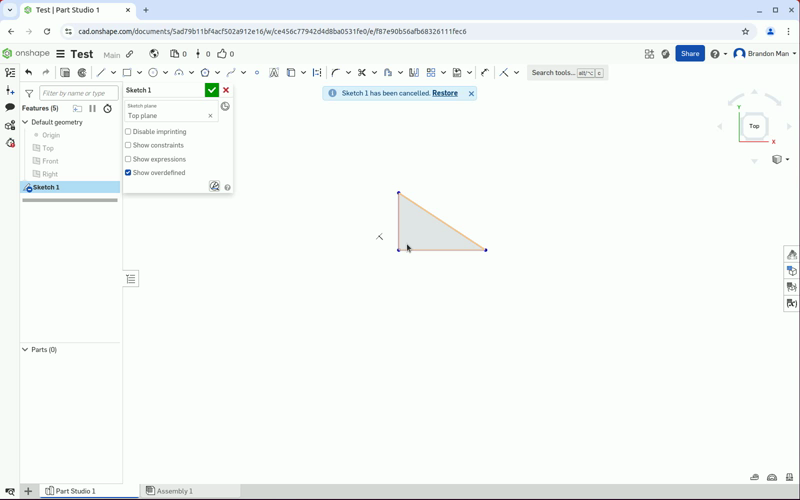
scroll(6)
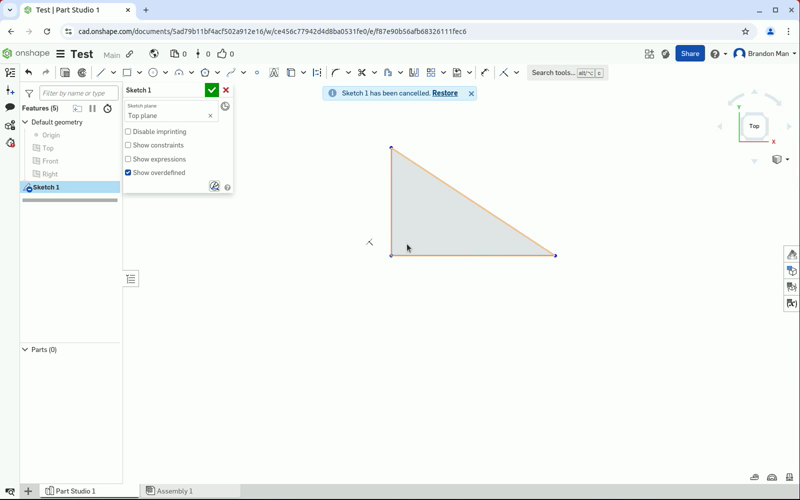
scroll(6)
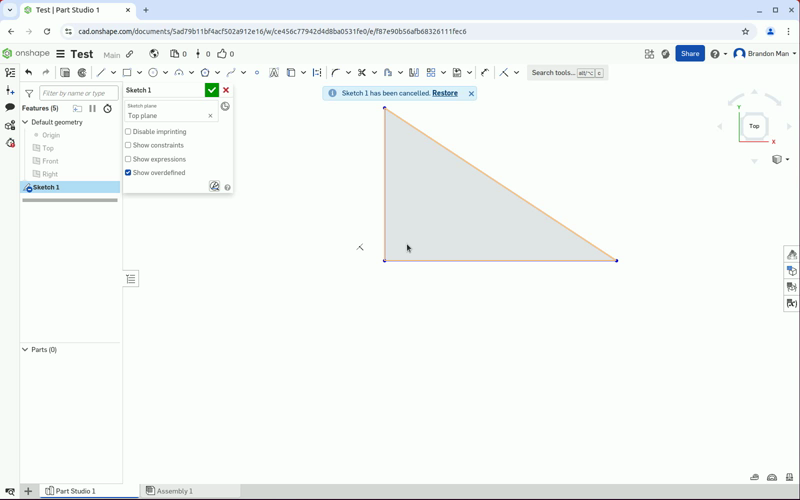
scroll(6)
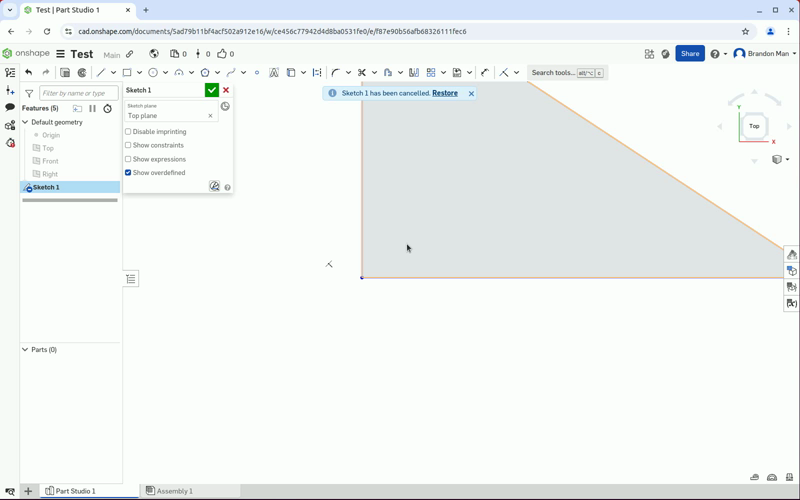
click(407, 243)
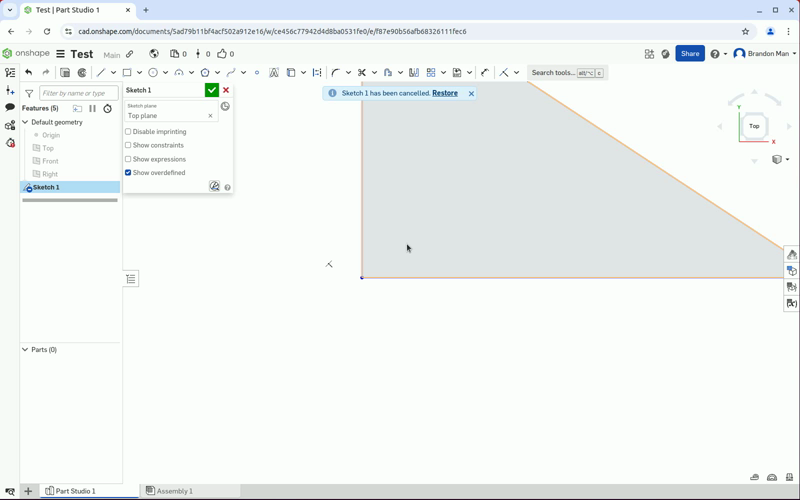
scroll(-6)
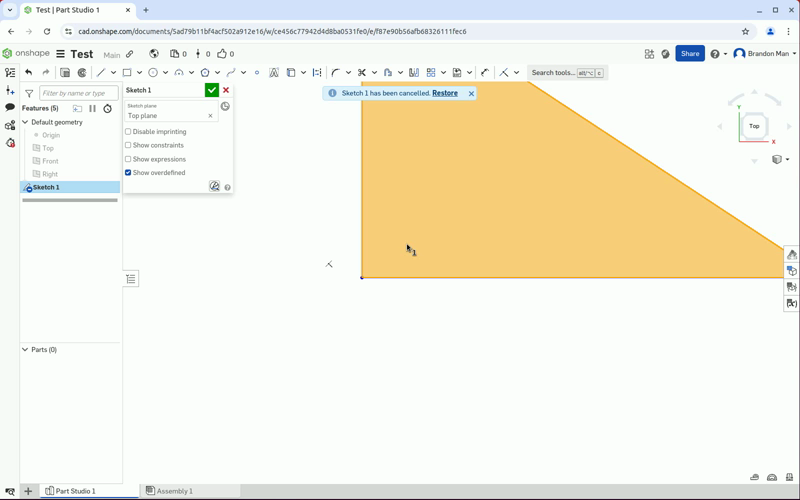
scroll(-6)
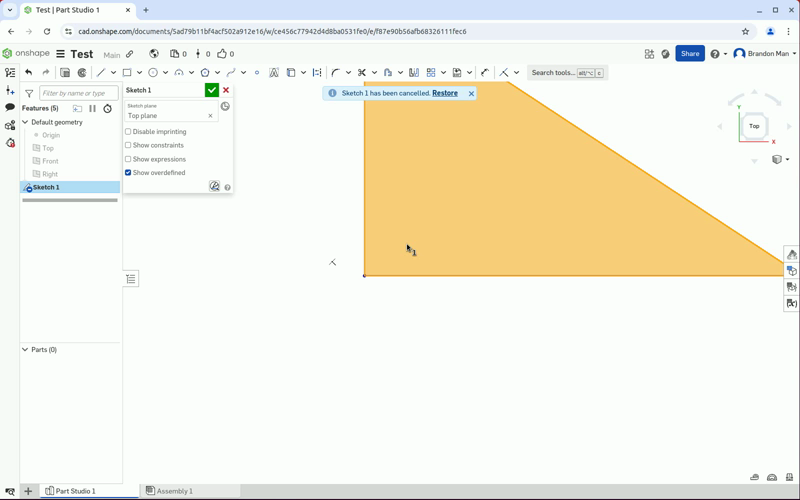
scroll(-6)
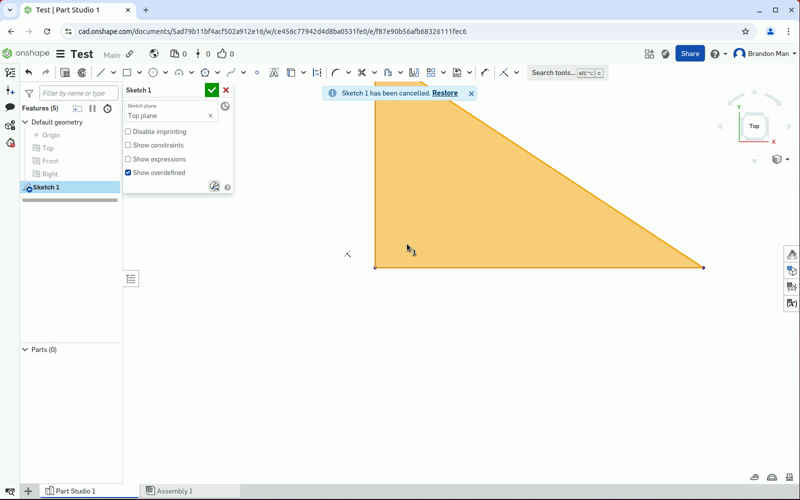
scroll(-6)
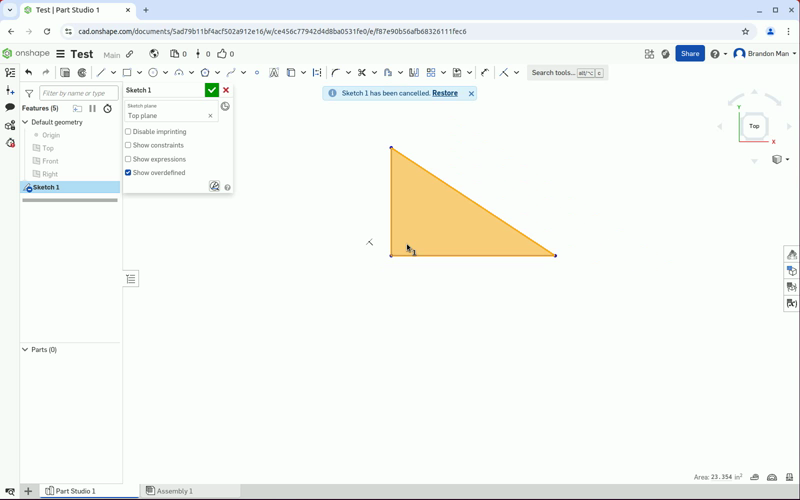
scroll(-6)
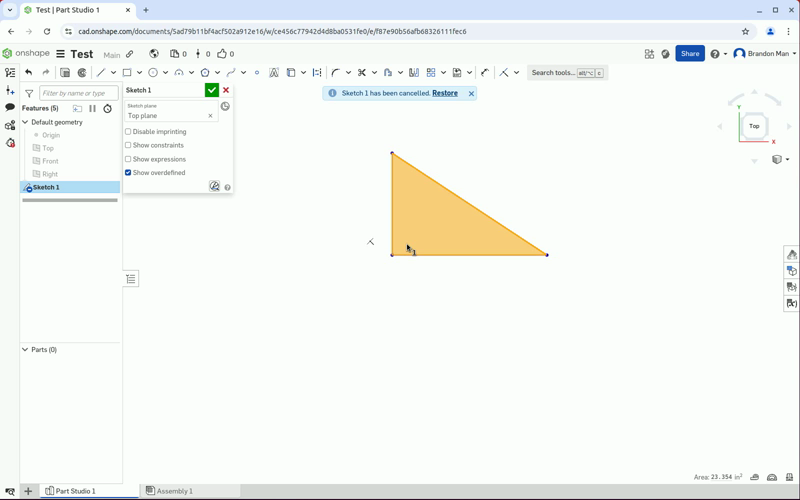
scroll(-6)
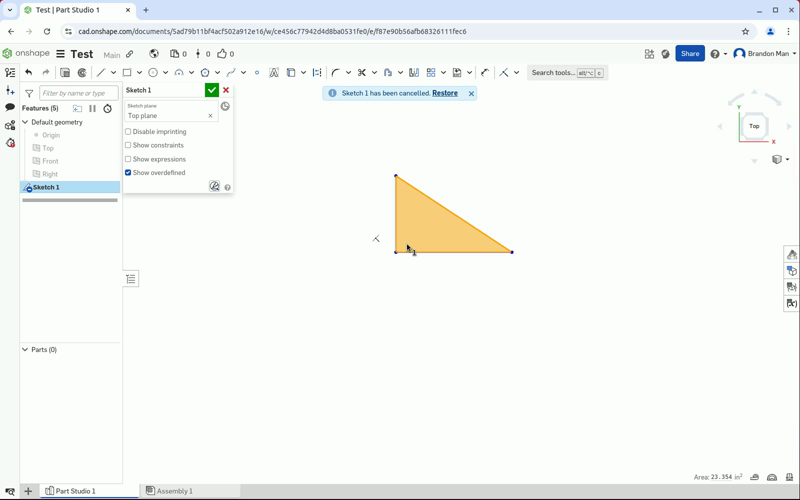
scroll(-6)
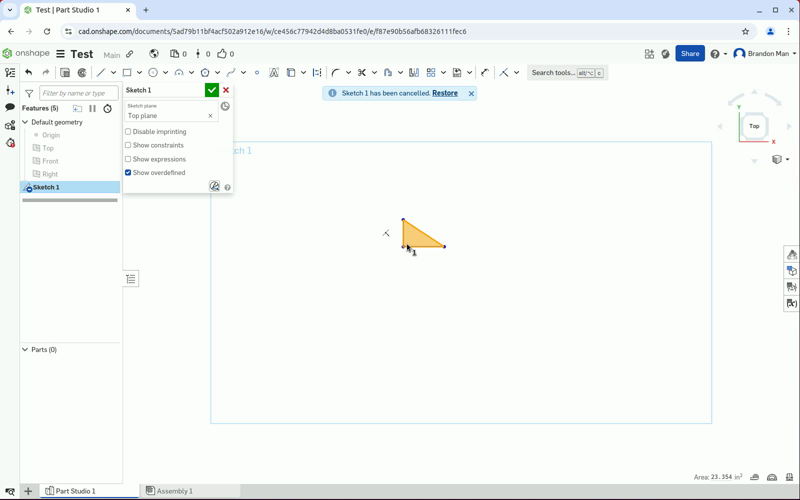
mouse_move(73, 352)
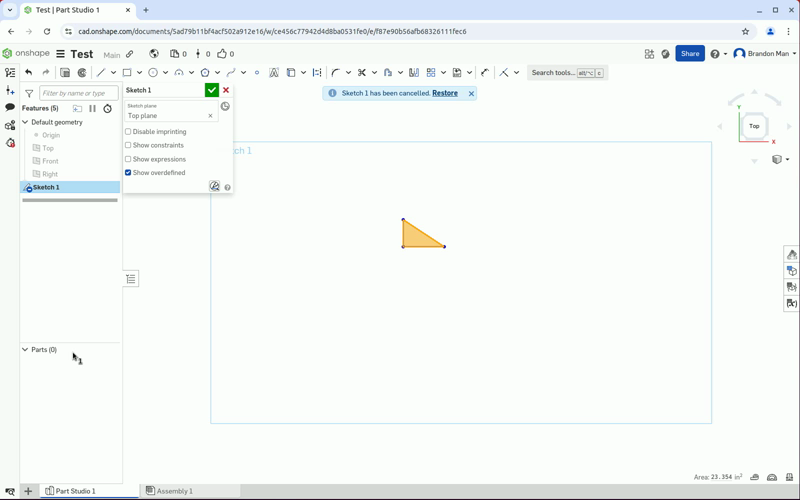
key(shift+y)
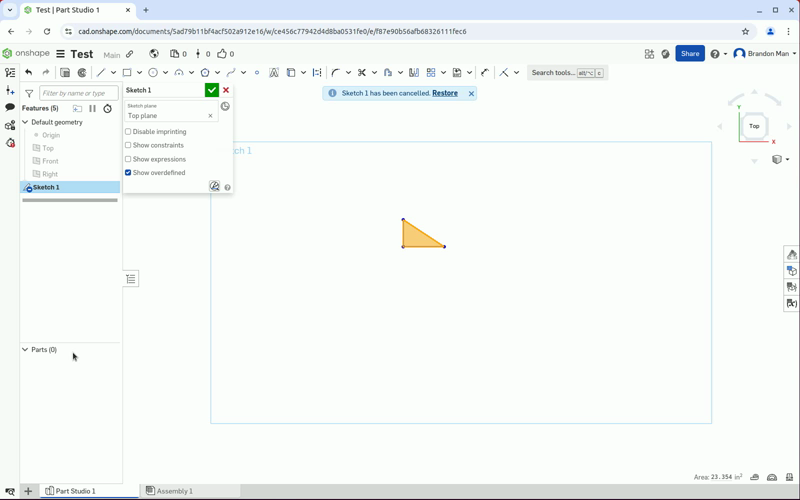
key(shift+e)
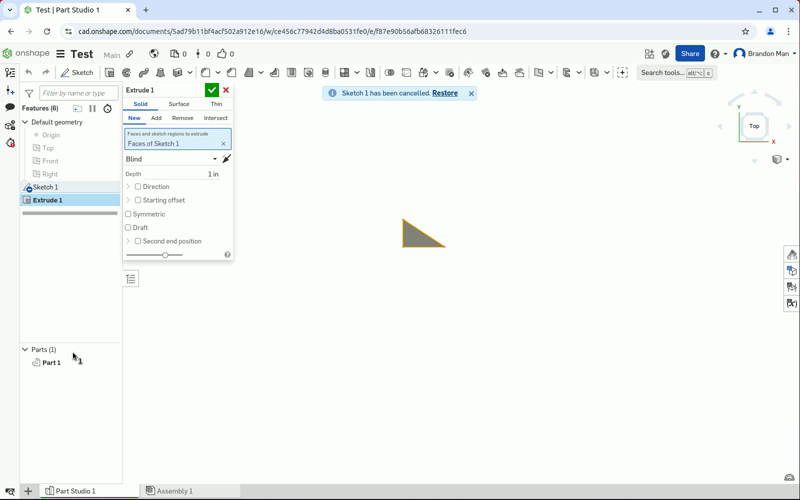
mouse_move(143, 106)
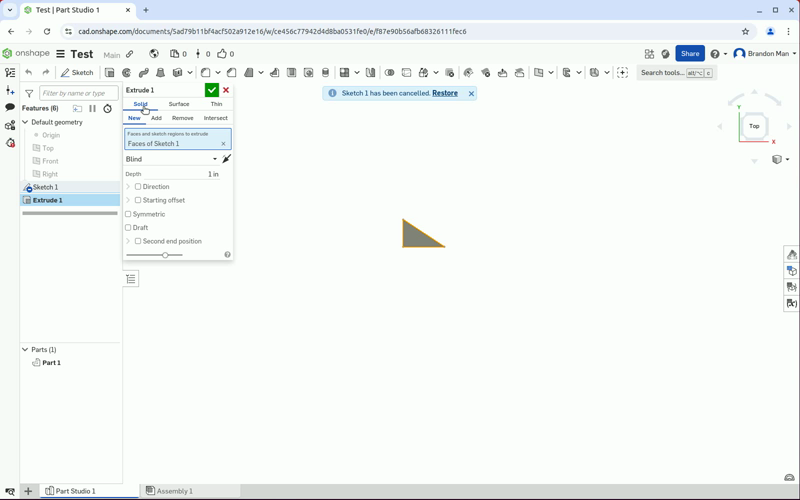
click(143, 106)
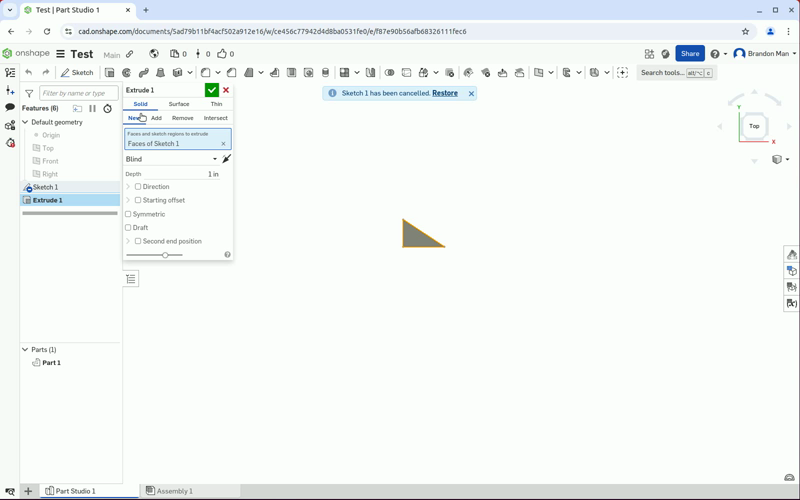
mouse_move(137, 120)
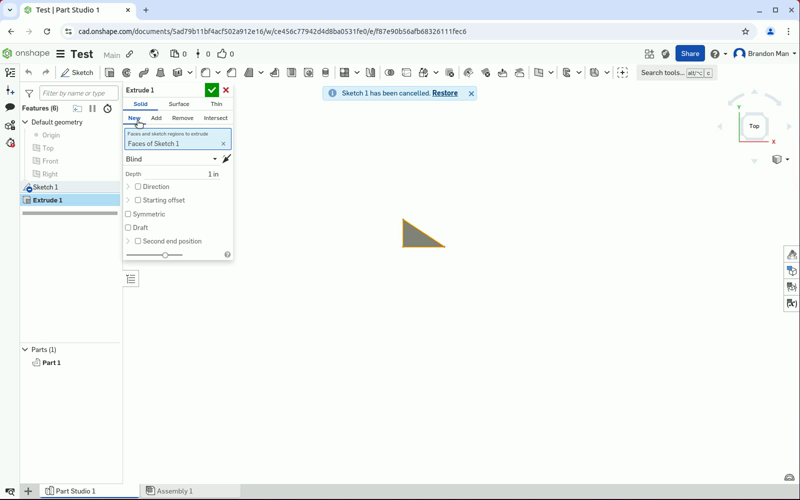
click(137, 120)
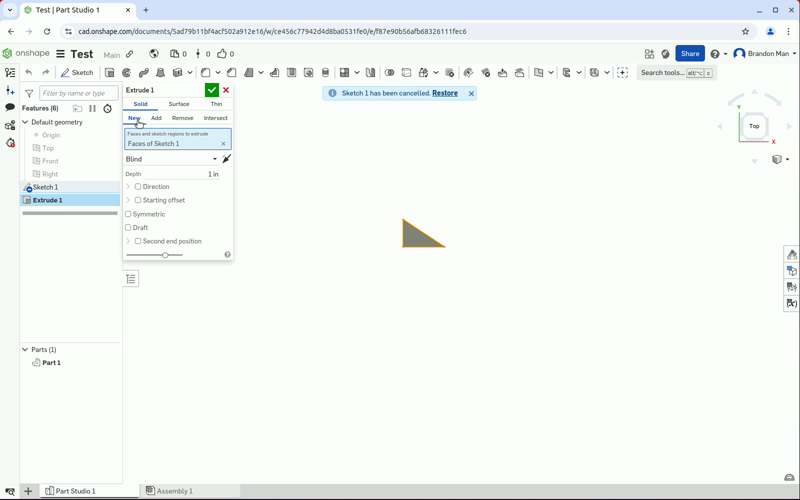
key(tab, 4)
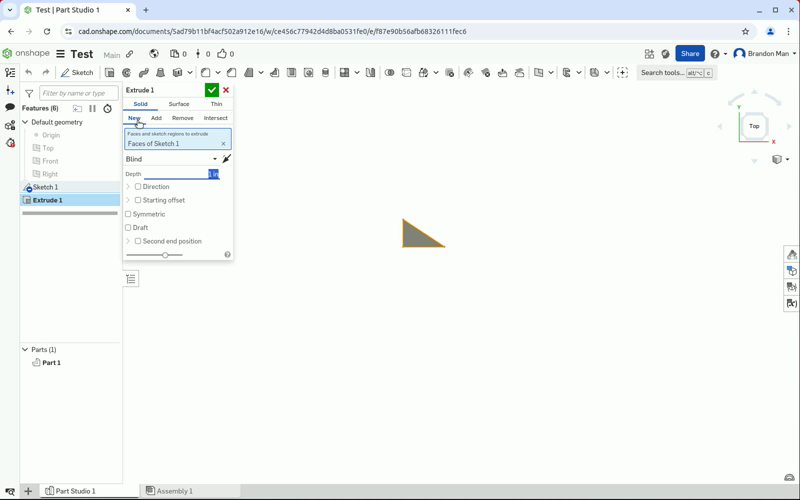
text(7.703)
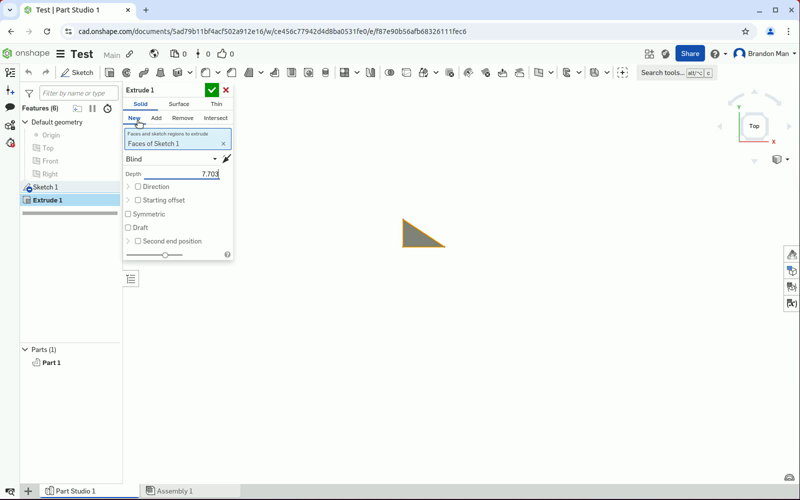
key(enter)
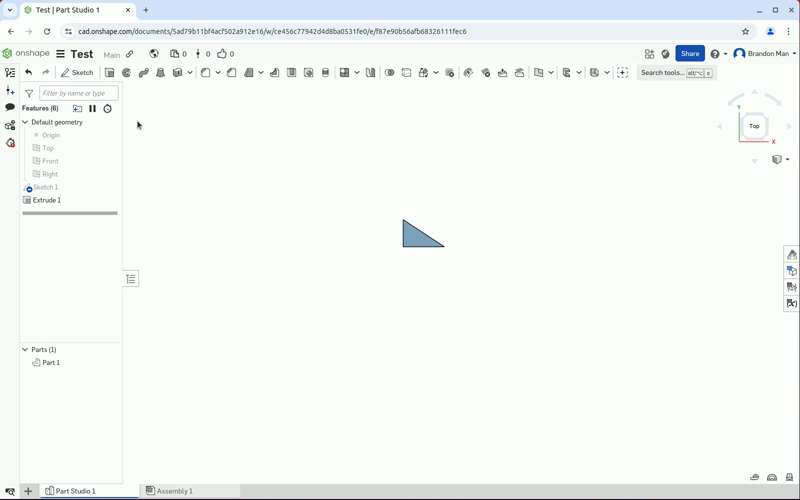
key(shift+h)
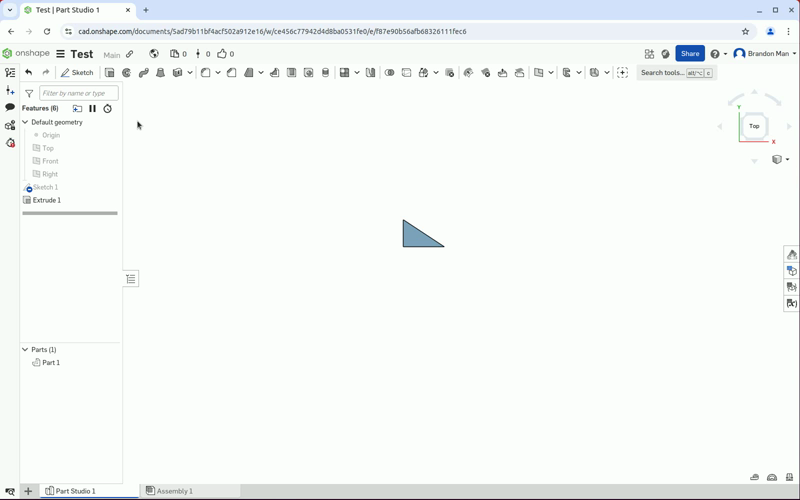
key(shift+h)
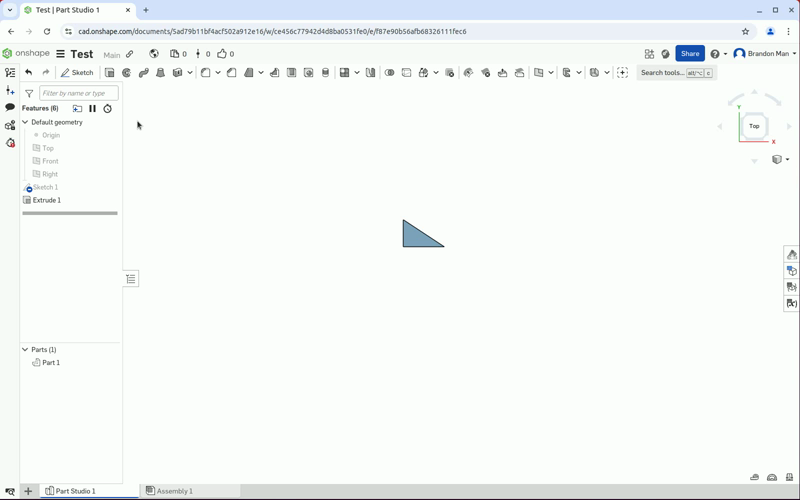
mouse_move(73, 189)
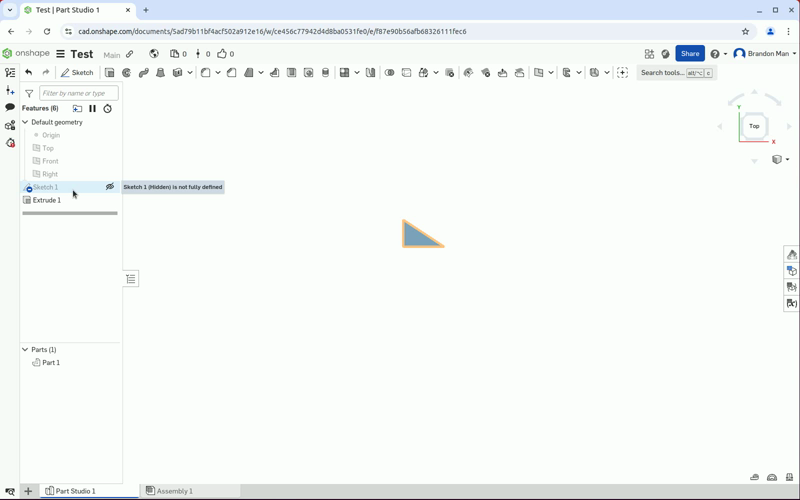
click(73, 189)
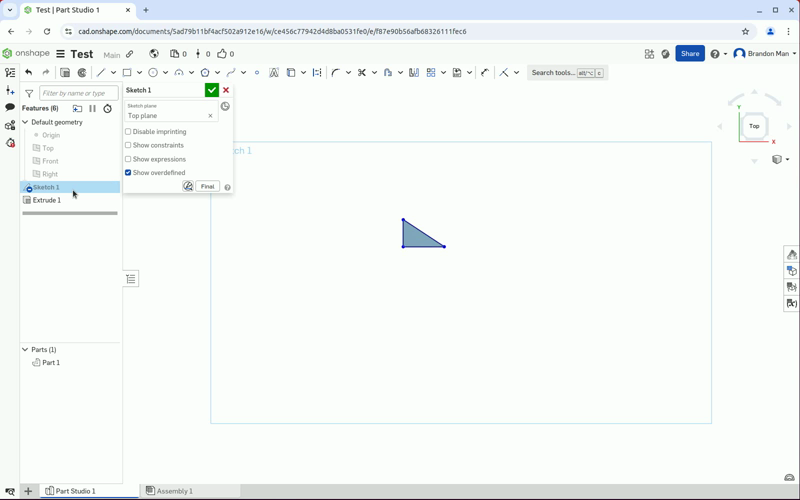
mouse_move(229, 92)
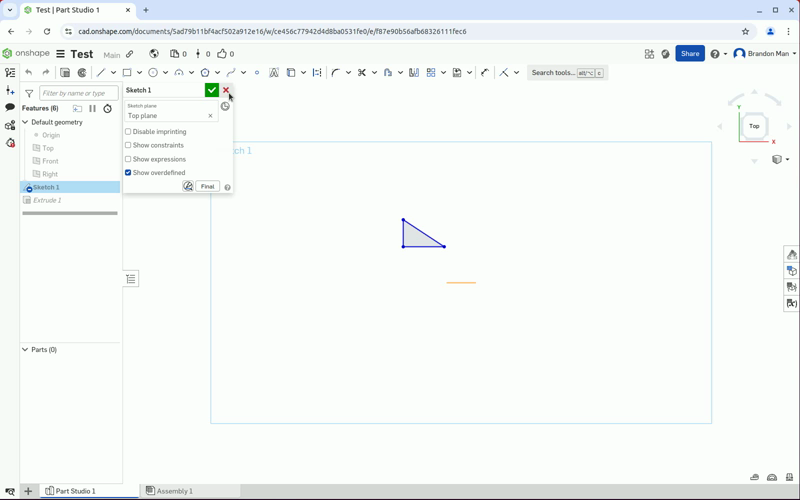
click(229, 92)
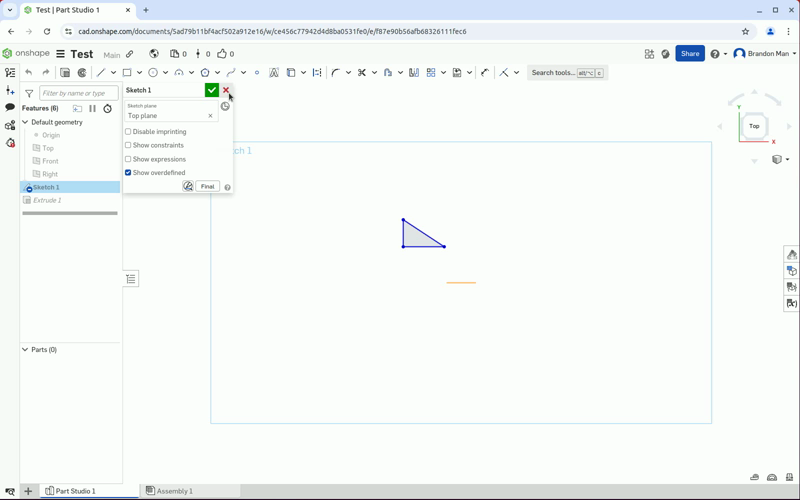
key(shift+s)
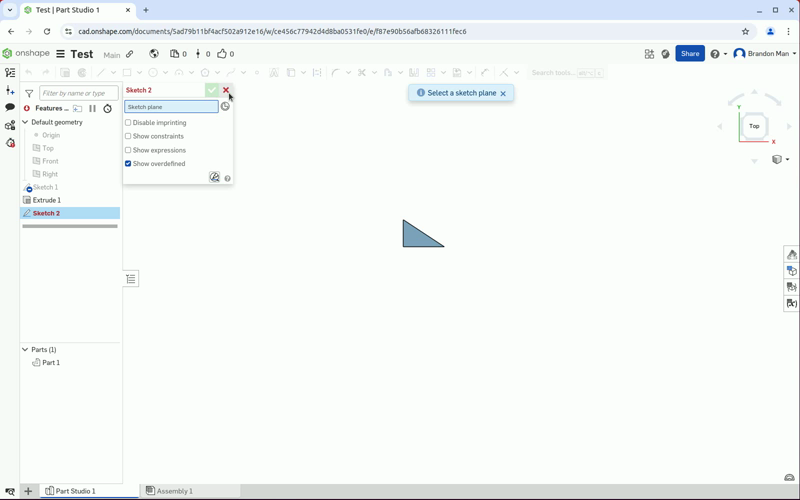
mouse_move(73, 150)
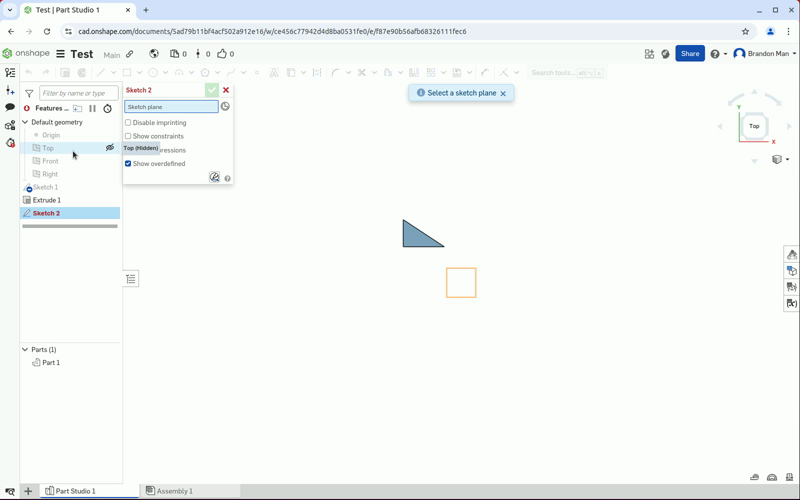
click(73, 150)
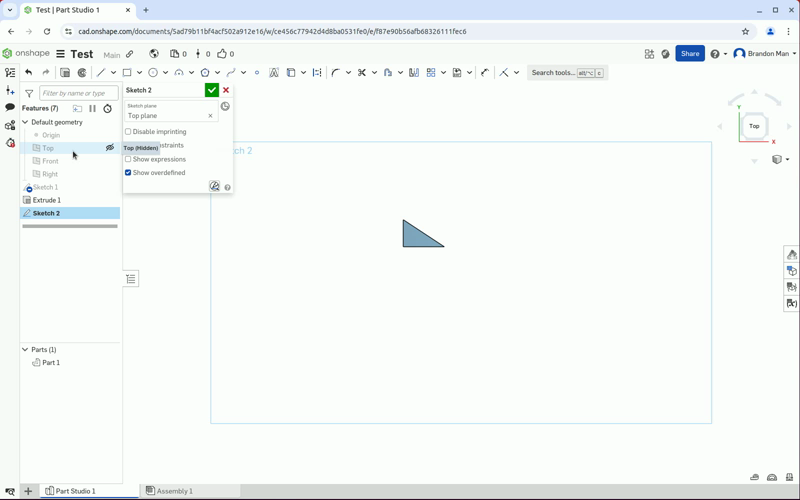
mouse_move(73, 352)
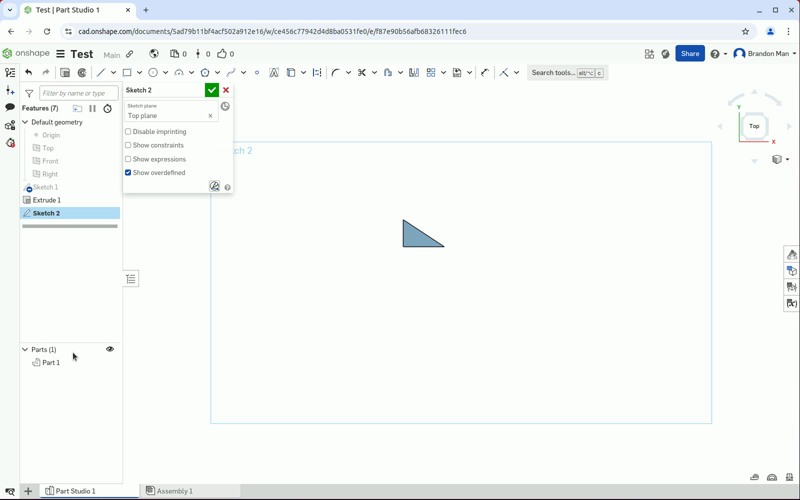
key(y)
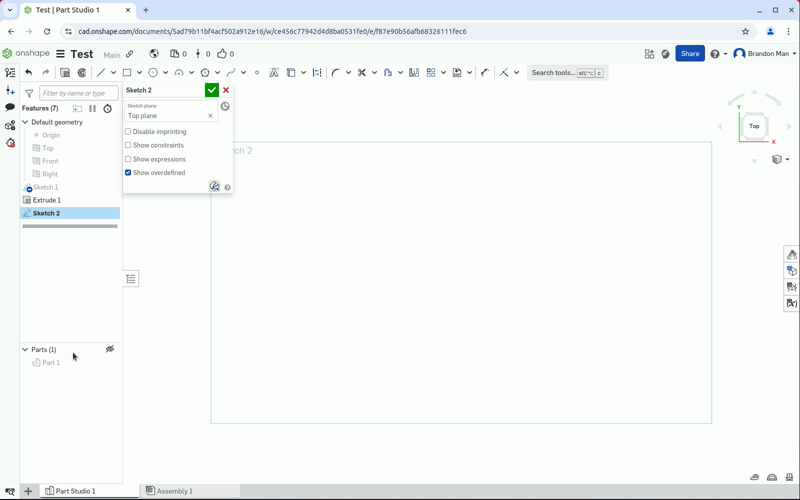
key(l)
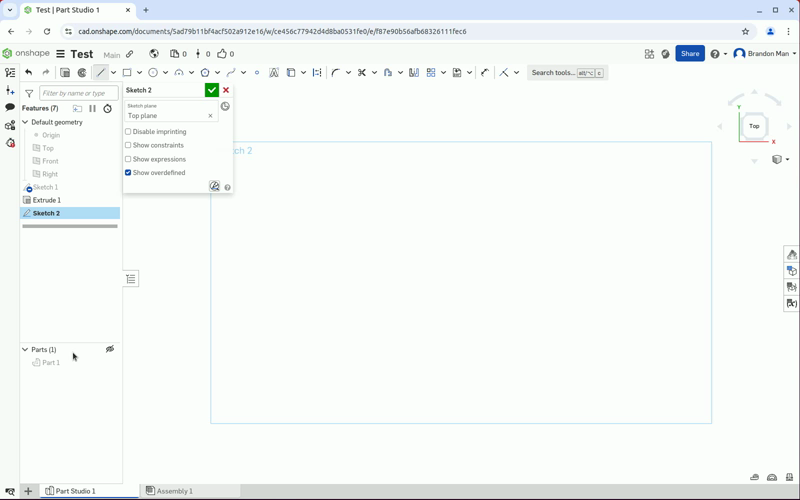
key_down(shift)
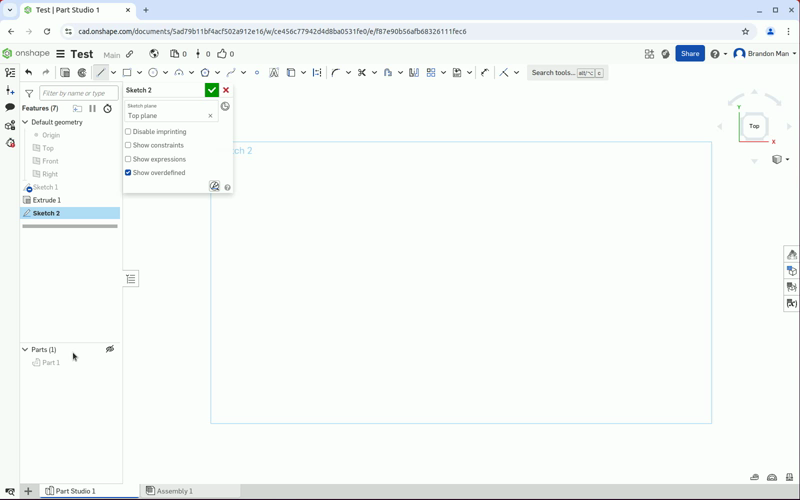
mouse_move(403, 219)
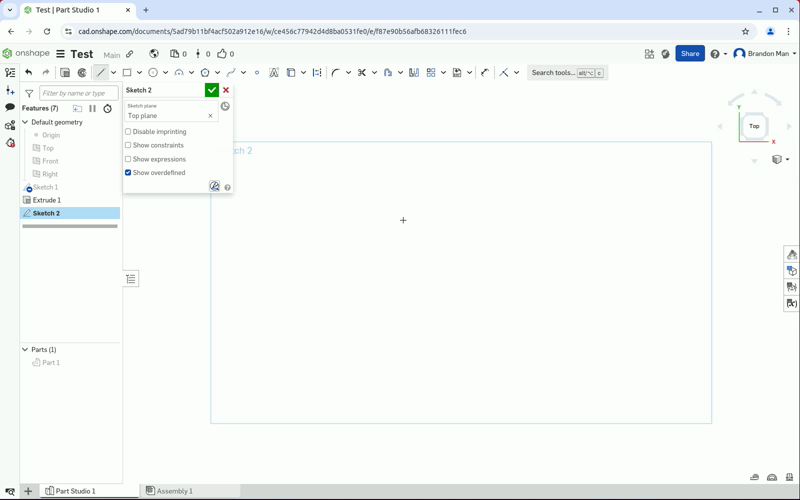
click(403, 219)
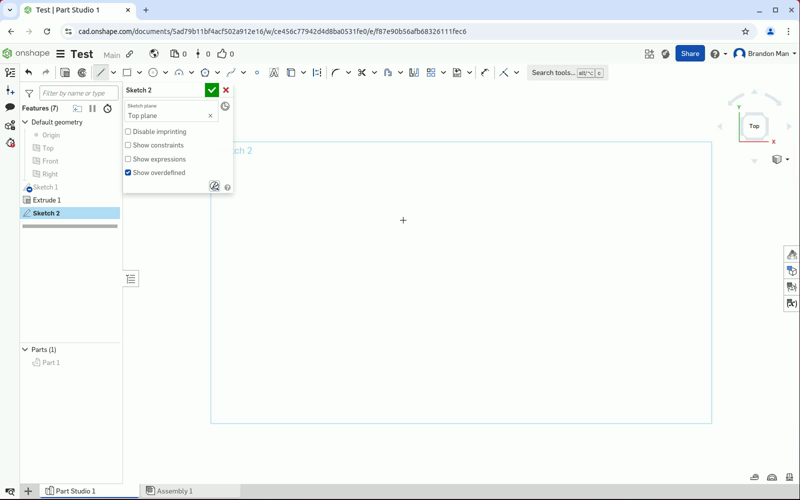
key_up(shift)
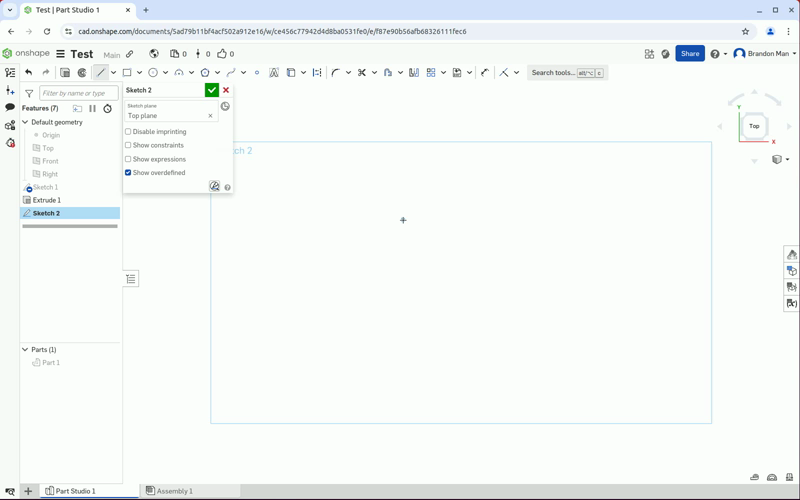
key_down(shift)
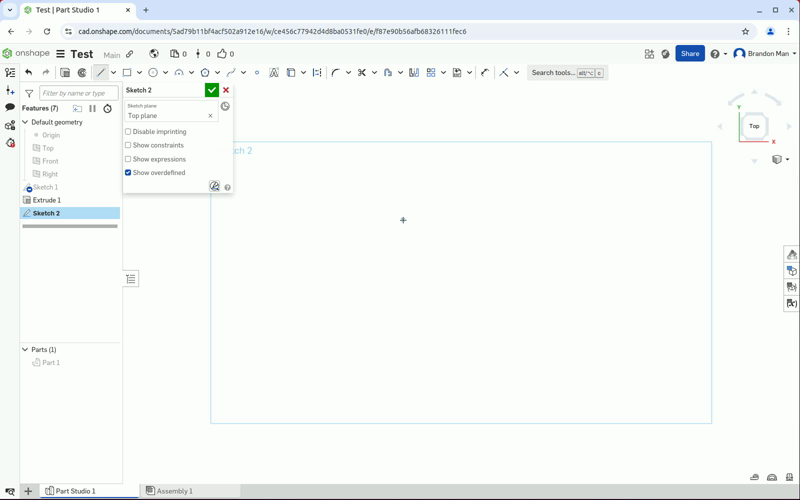
mouse_move(433, 219)
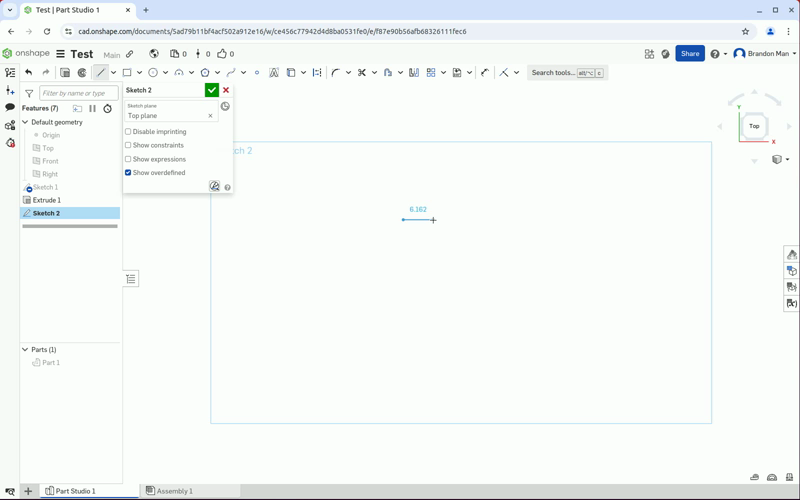
mouse_move(443, 246)
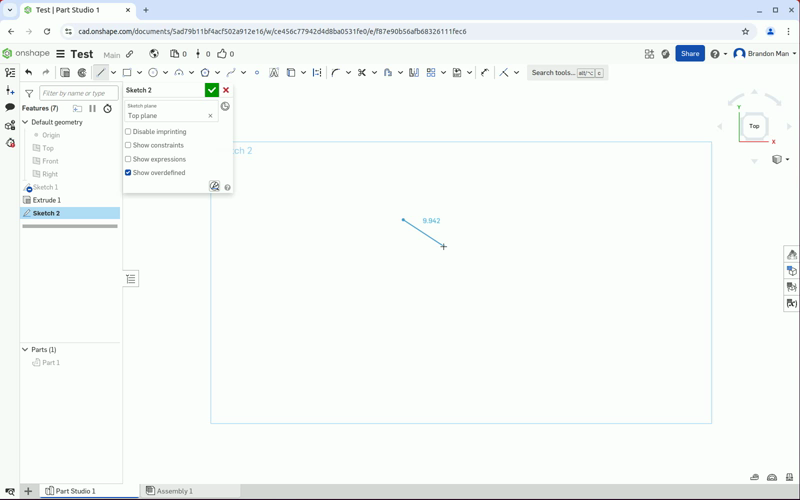
click(443, 246)
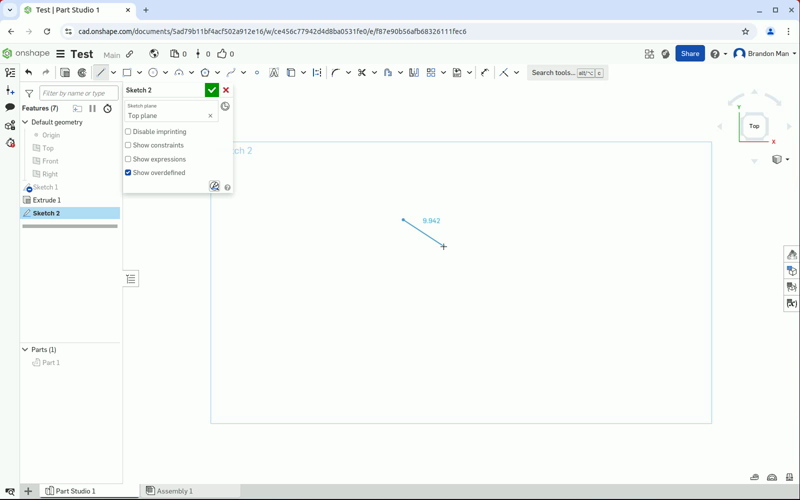
key_up(shift)
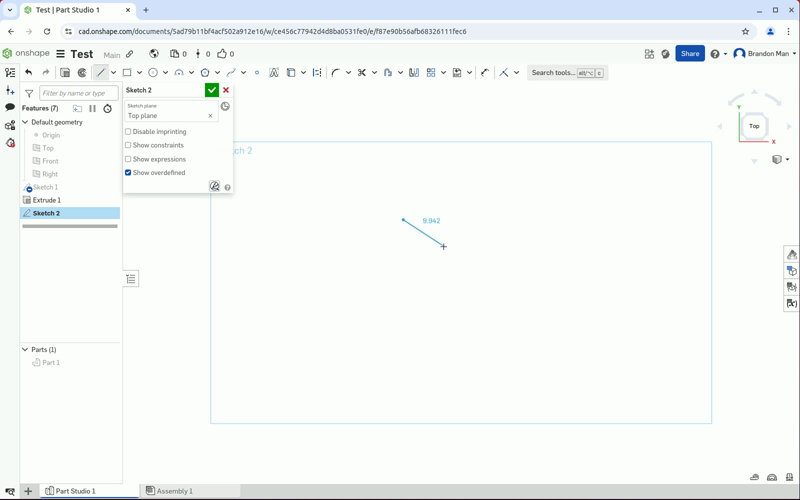
key_down(shift)
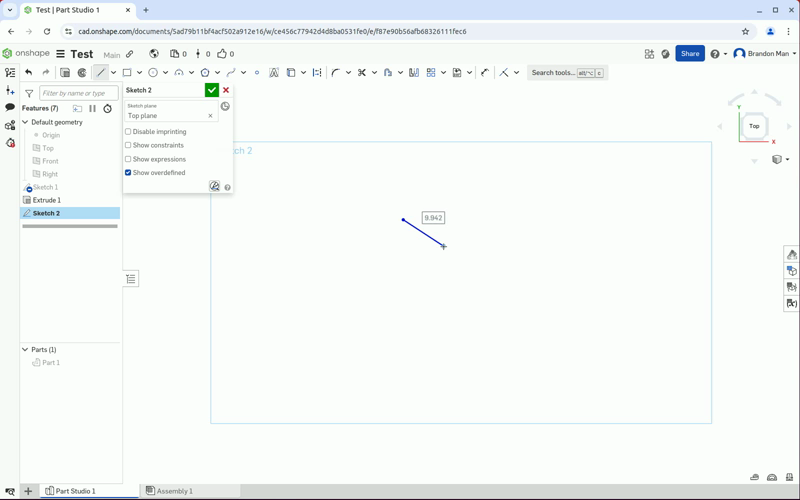
mouse_move(473, 246)
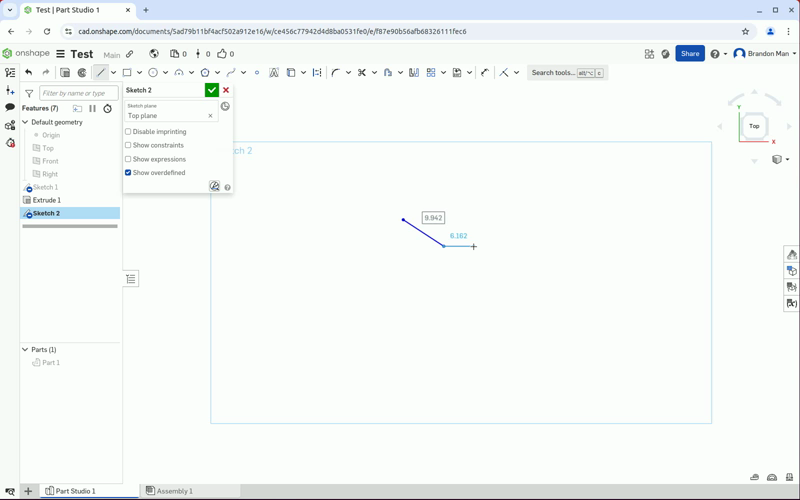
mouse_move(486, 222)
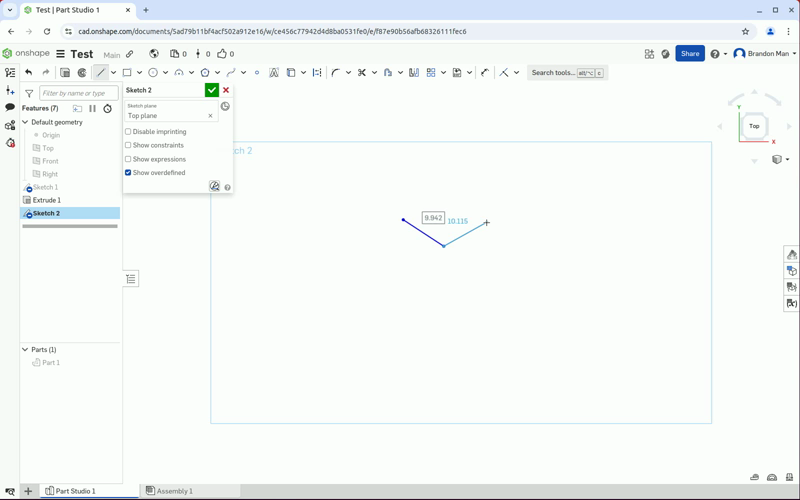
click(486, 222)
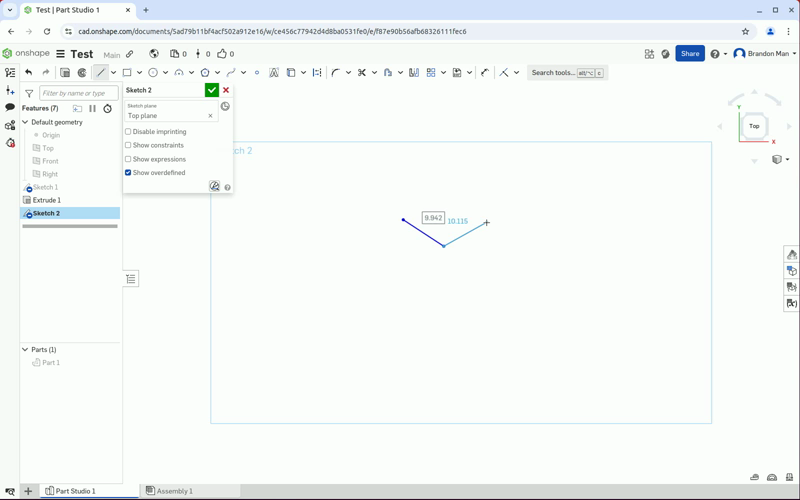
key_up(shift)
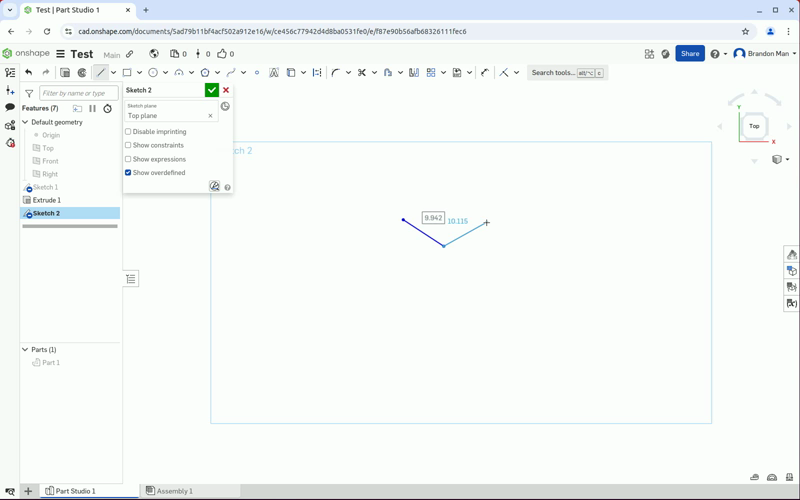
key_down(shift)
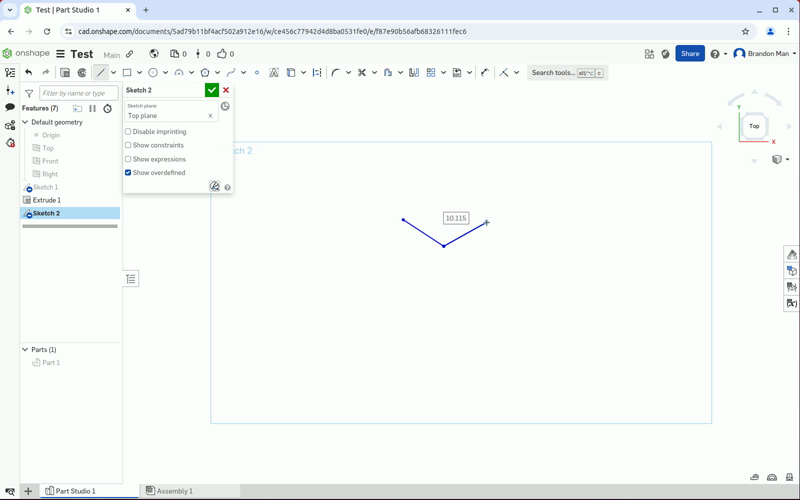
mouse_move(403, 219)
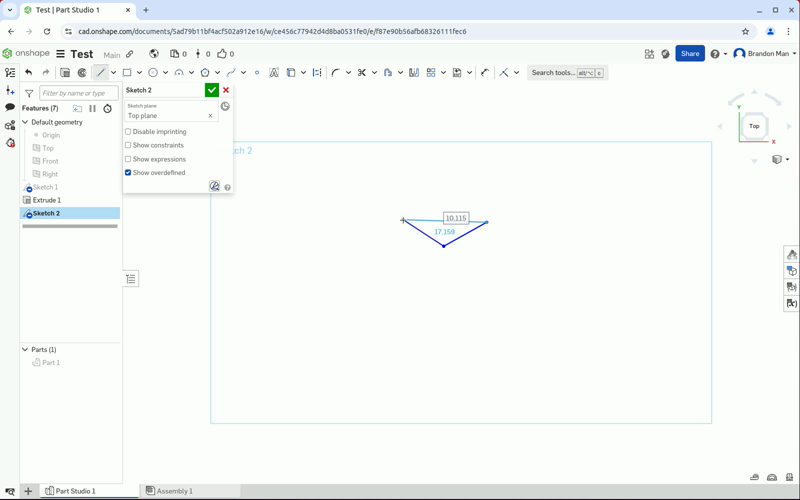
key_up(shift)
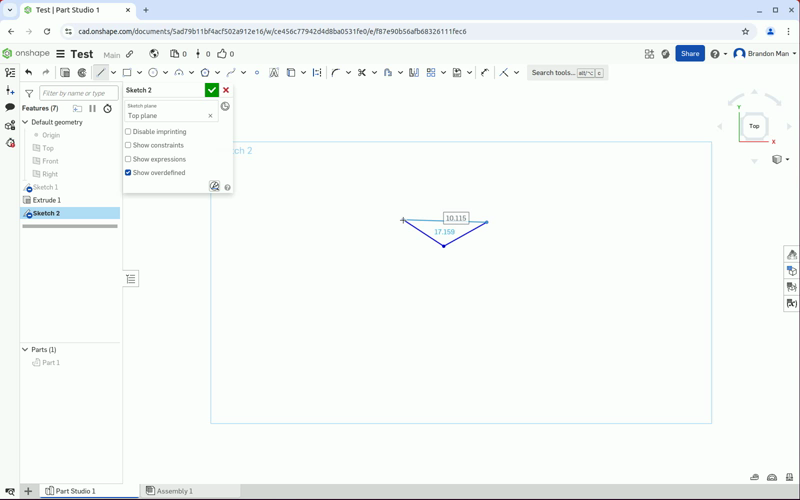
click(403, 219)
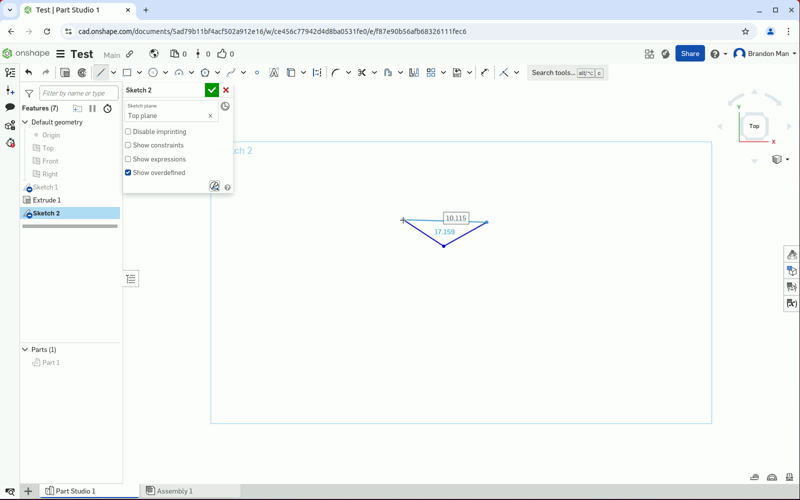
key(esc)
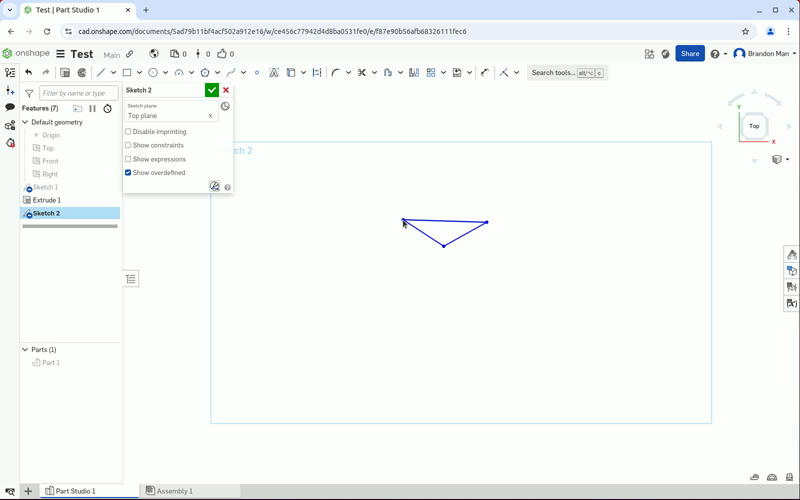
mouse_move(454, 225)
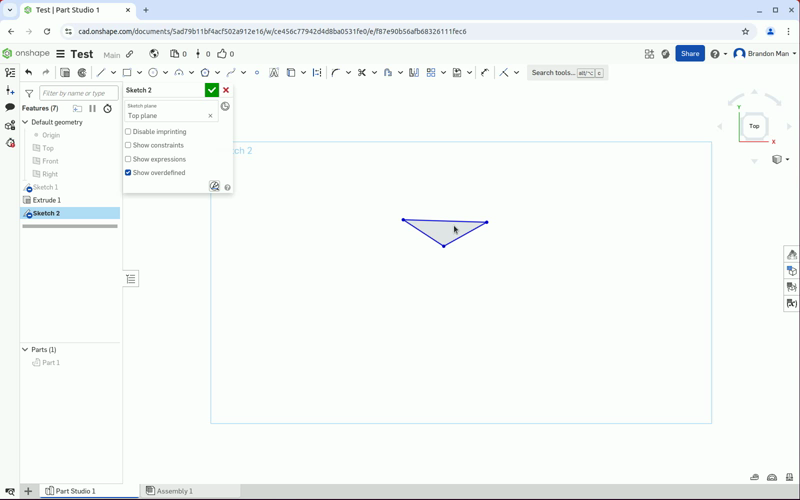
scroll(6)
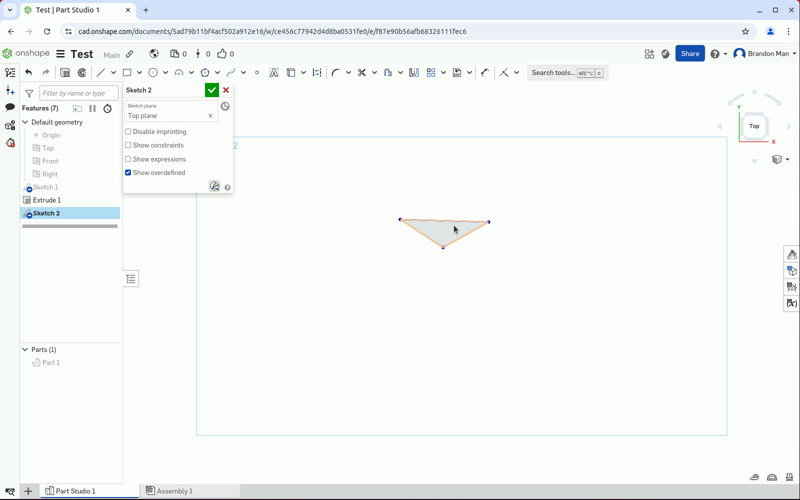
scroll(6)
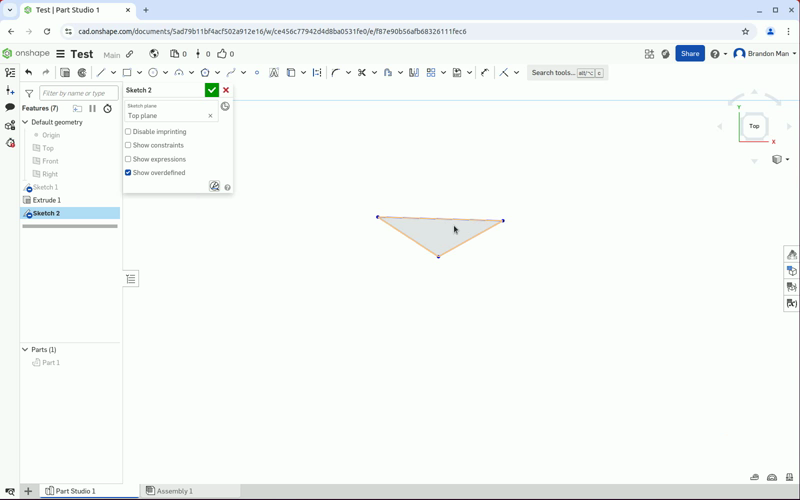
scroll(6)
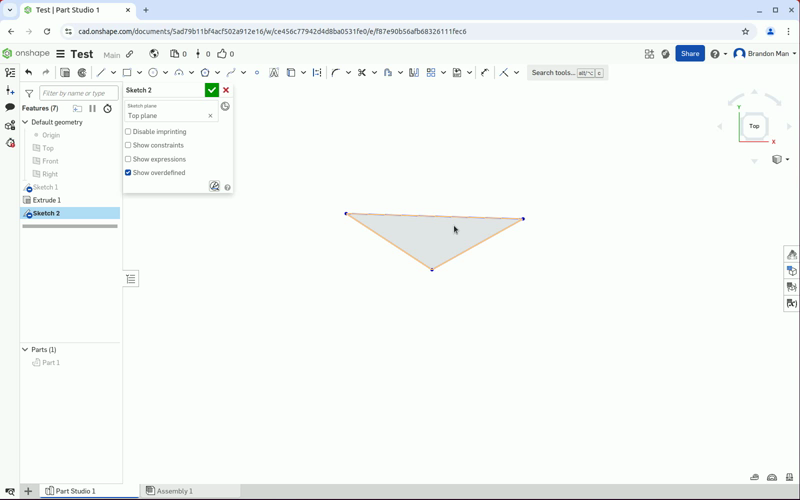
scroll(6)
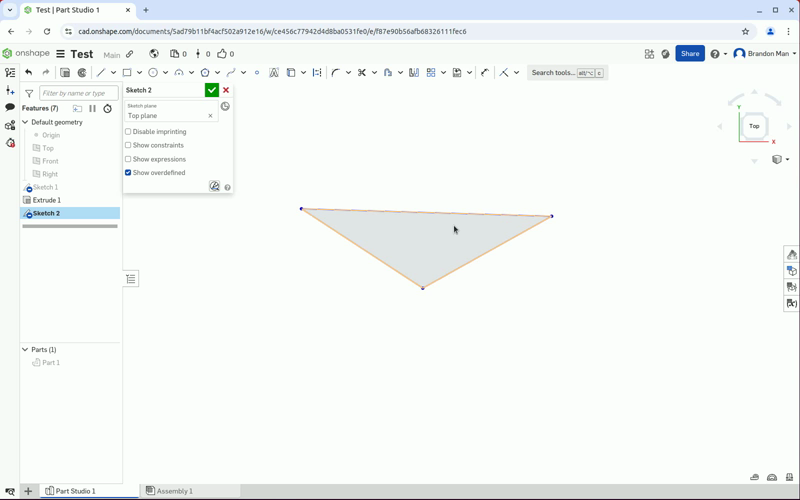
scroll(6)
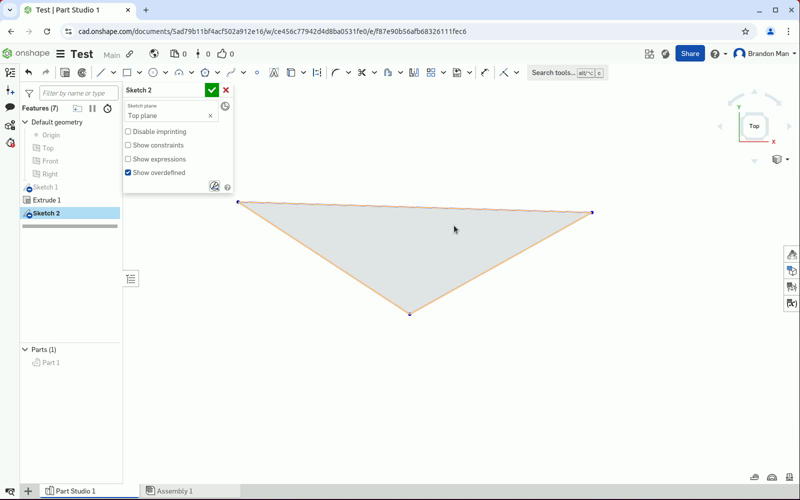
scroll(6)
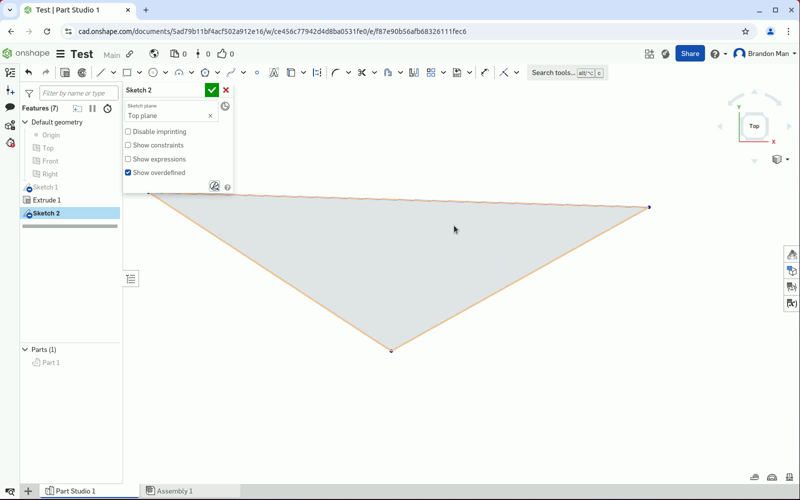
scroll(6)
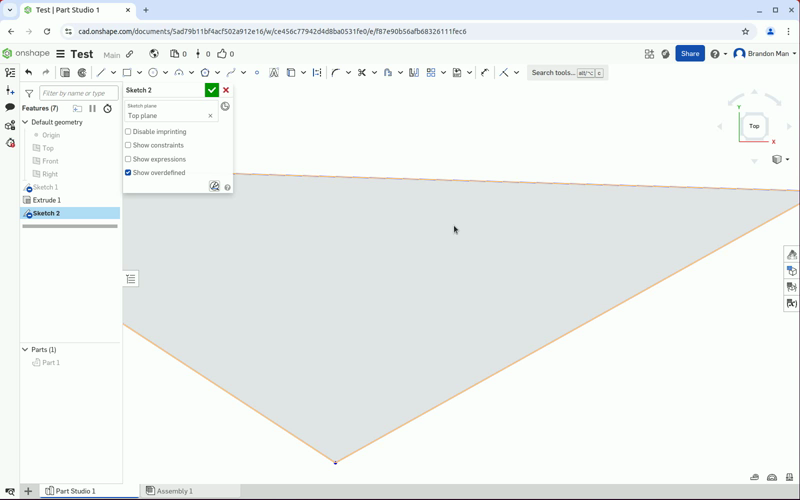
click(454, 225)
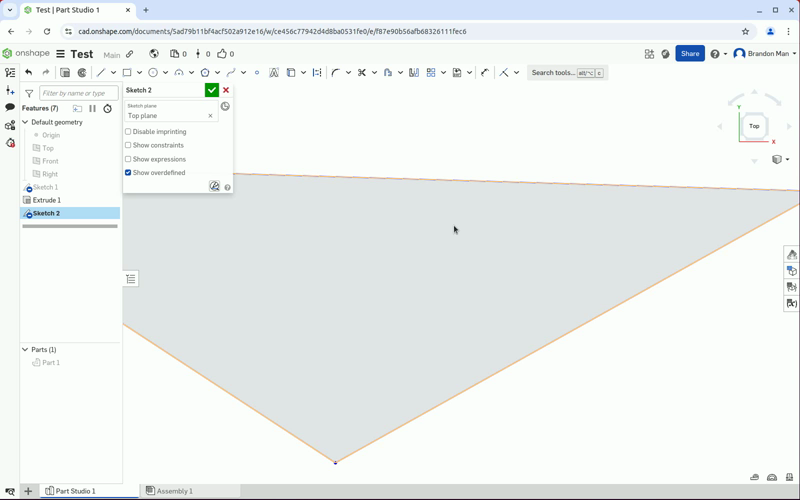
scroll(-6)
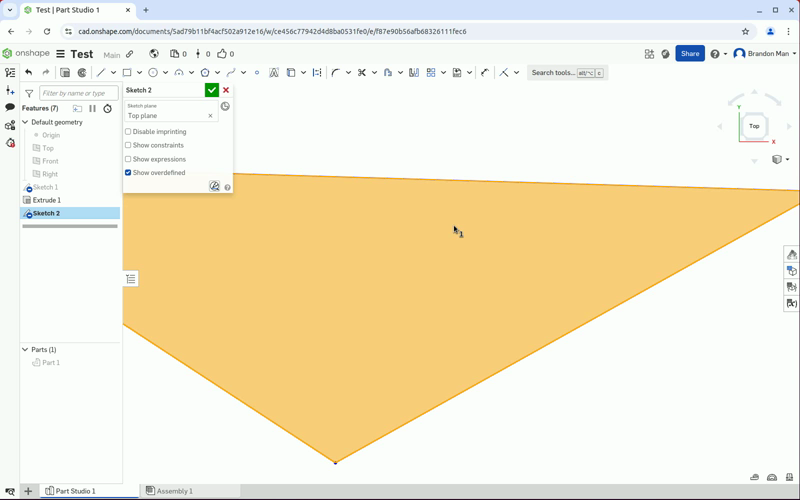
scroll(-6)
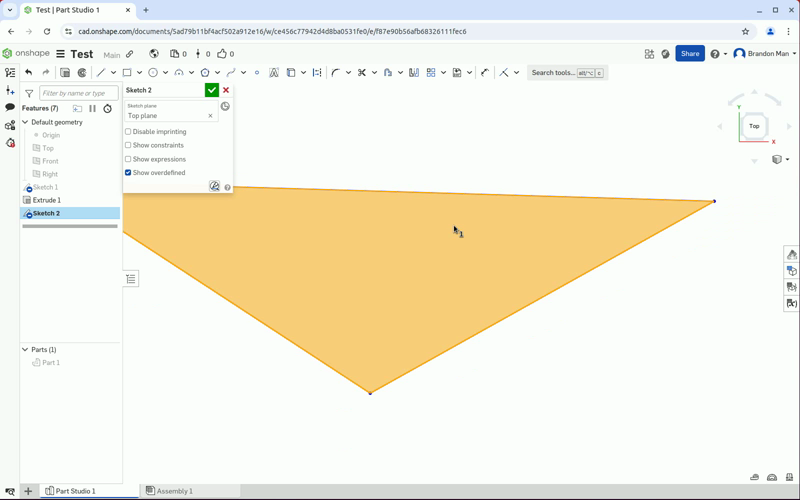
scroll(-6)
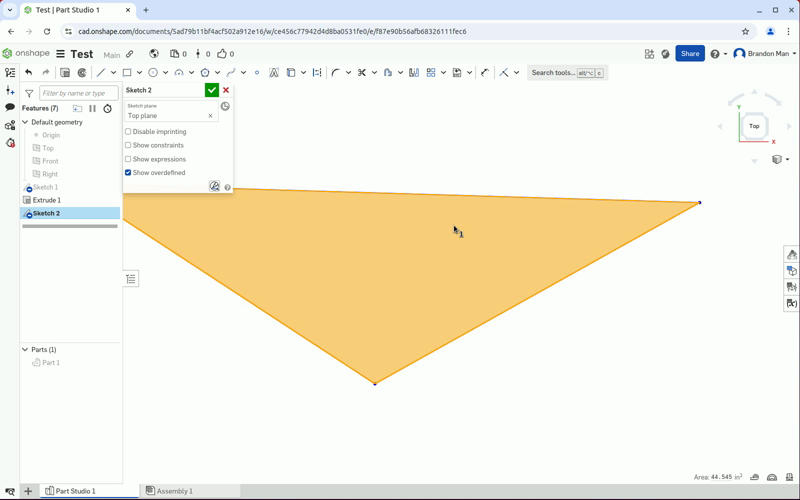
scroll(-6)
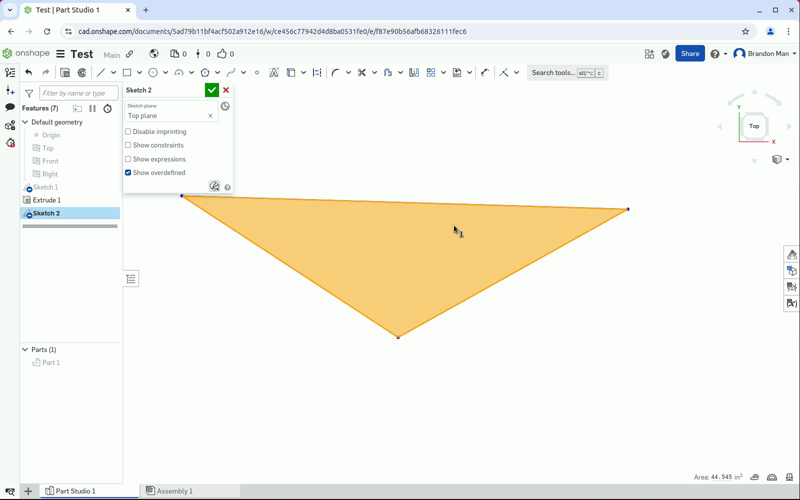
scroll(-6)
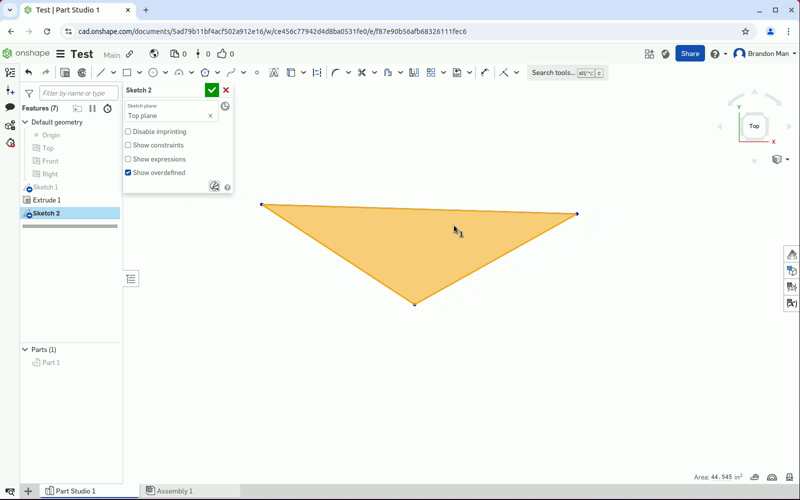
scroll(-6)
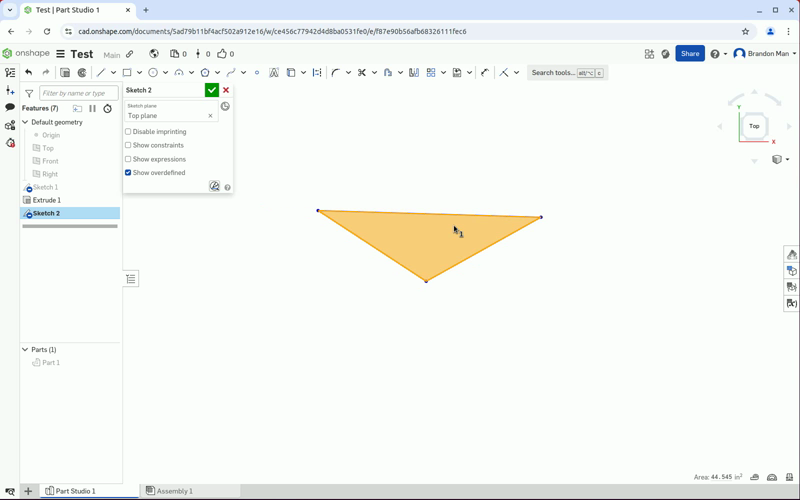
scroll(-6)
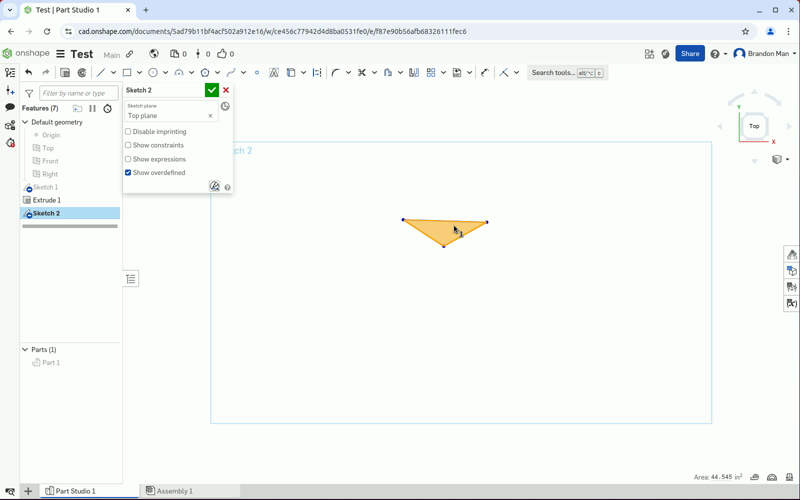
mouse_move(73, 352)
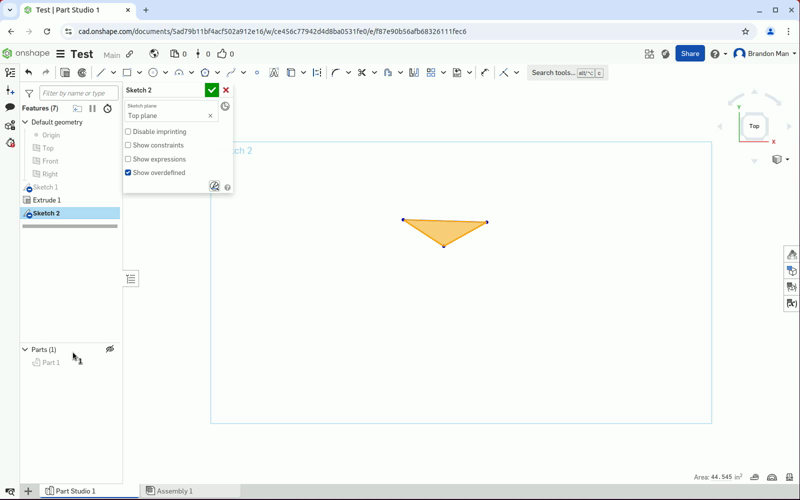
key(shift+y)
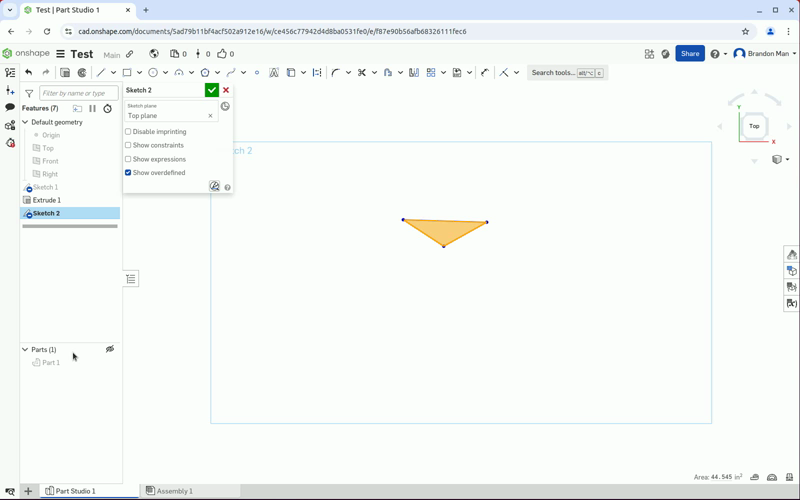
key(shift+e)
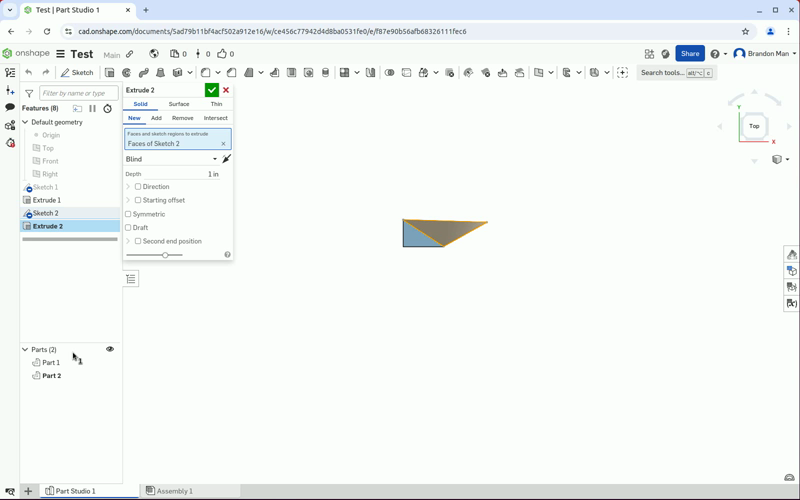
mouse_move(143, 106)
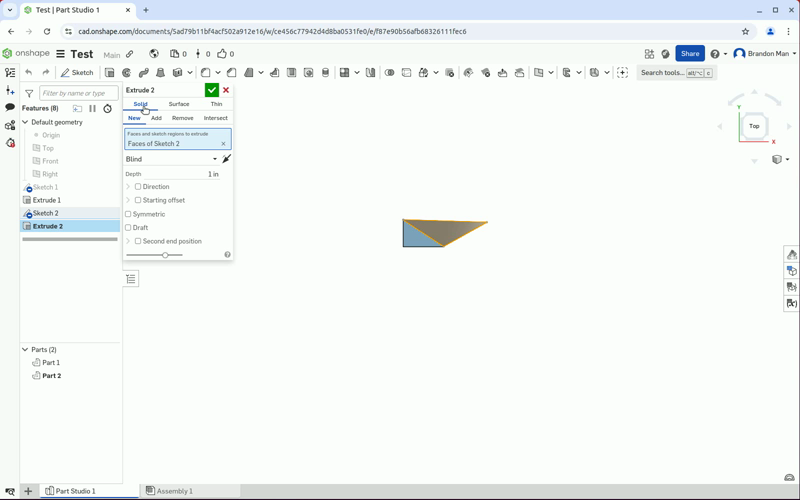
click(143, 106)
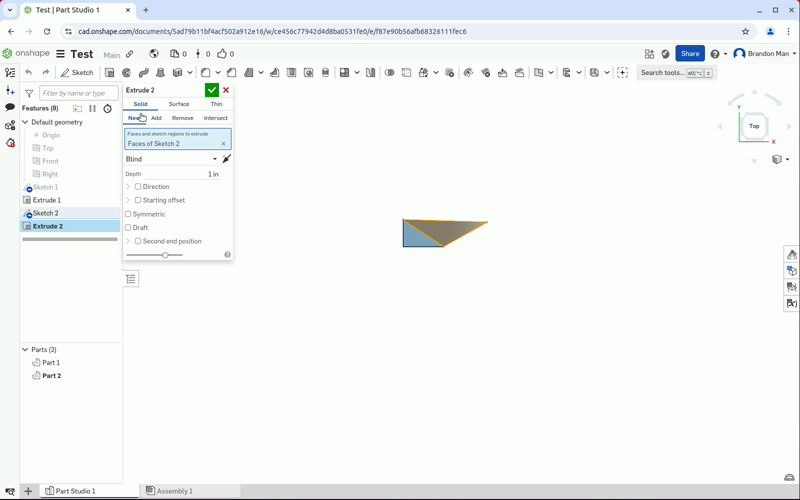
mouse_move(137, 120)
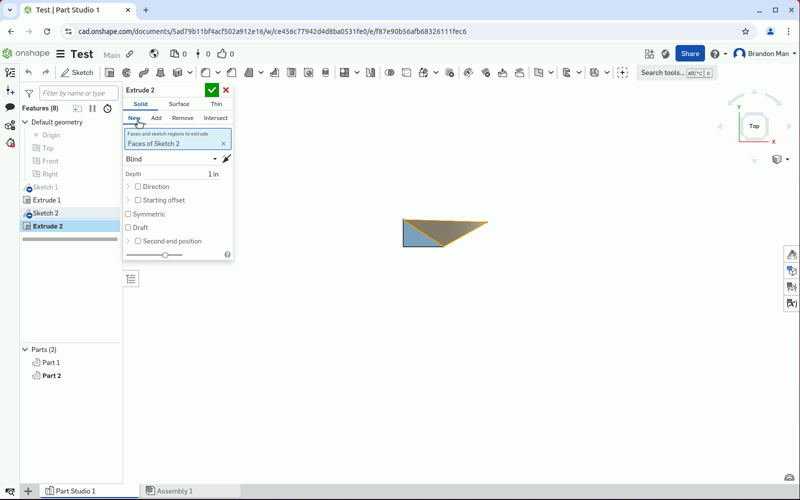
click(137, 120)
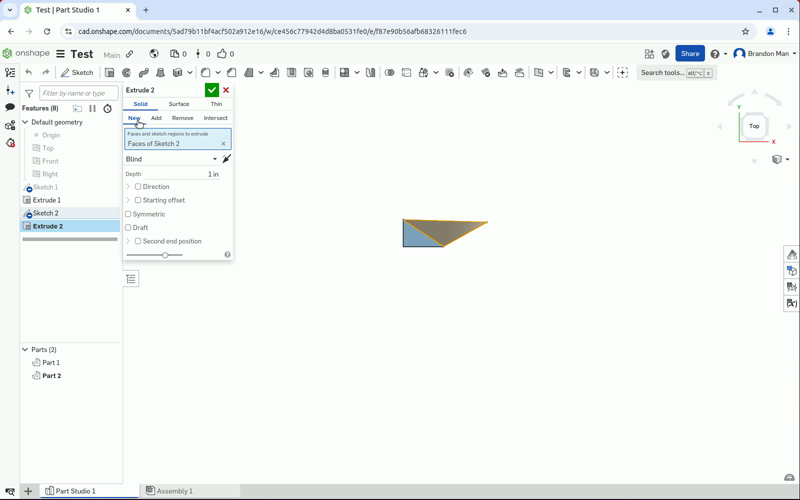
key(tab, 4)
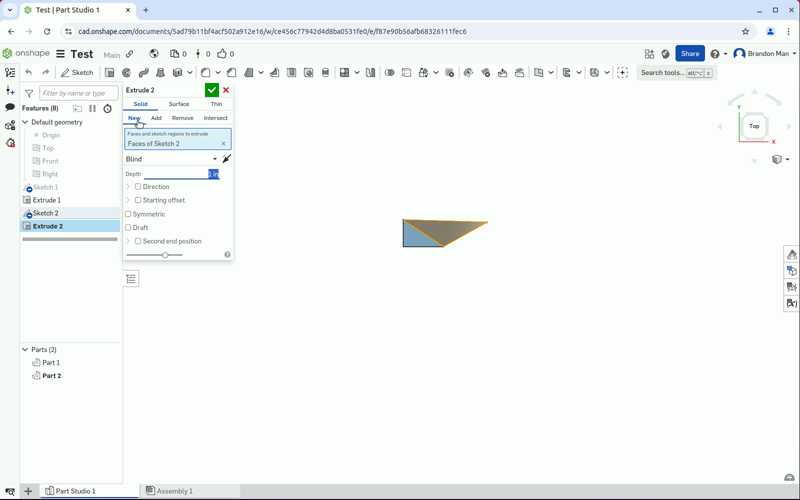
text(23.108)
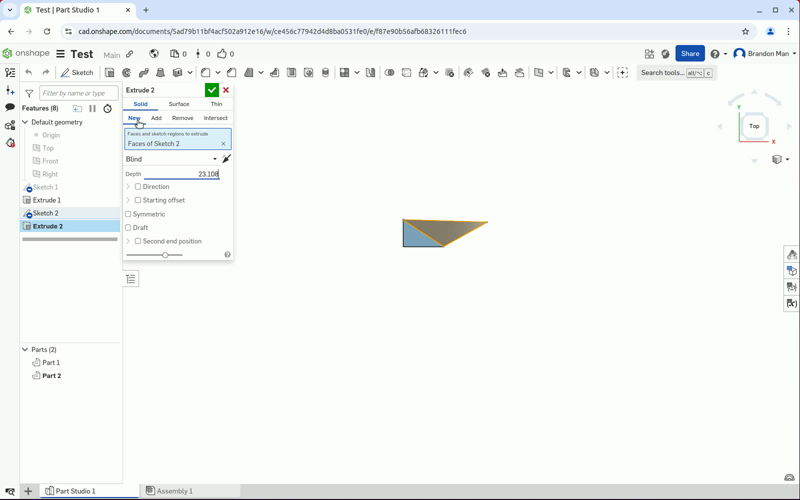
key(enter)
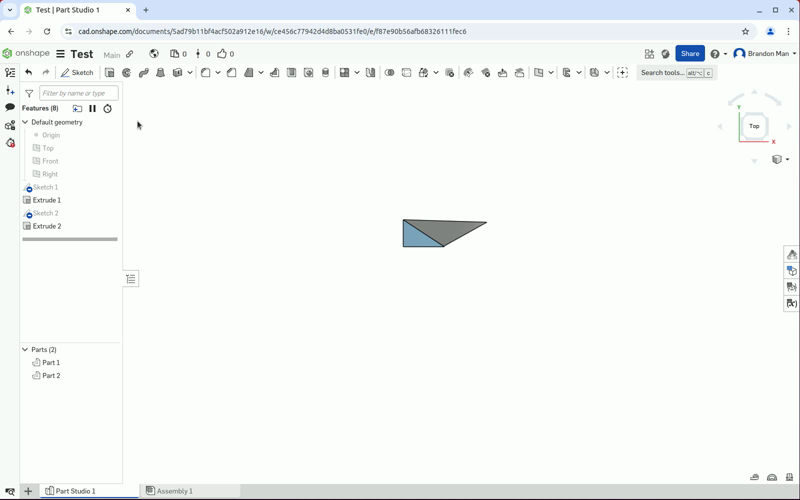
key(shift+h)
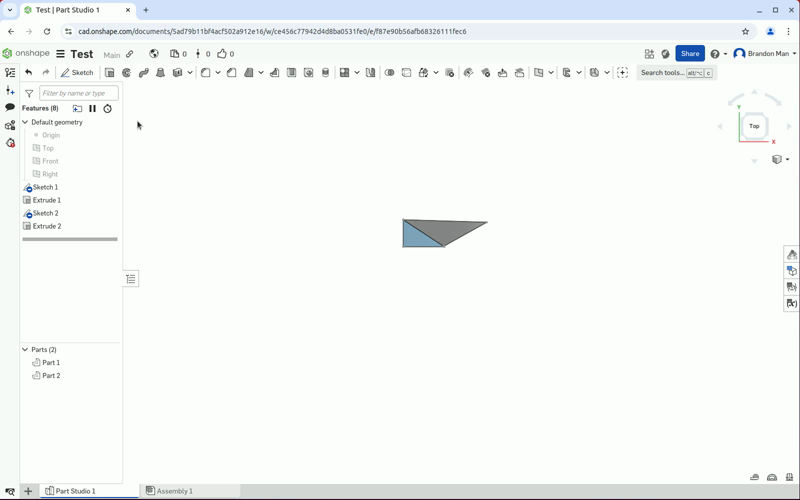
key(shift+h)
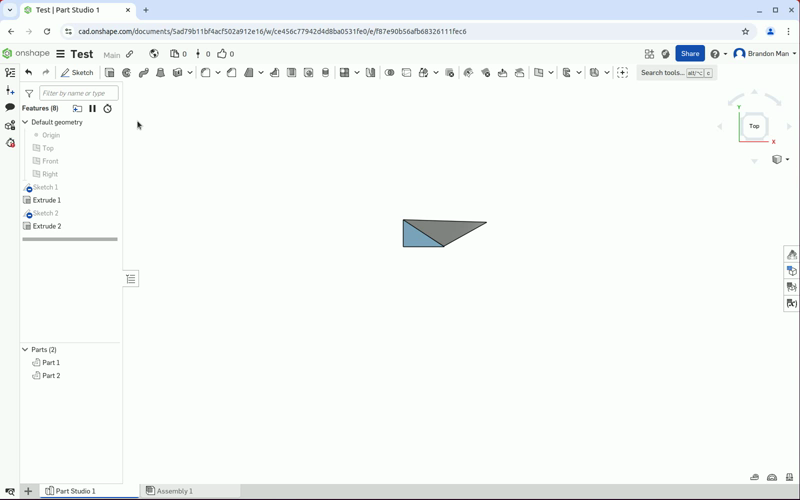
mouse_move(73, 189)
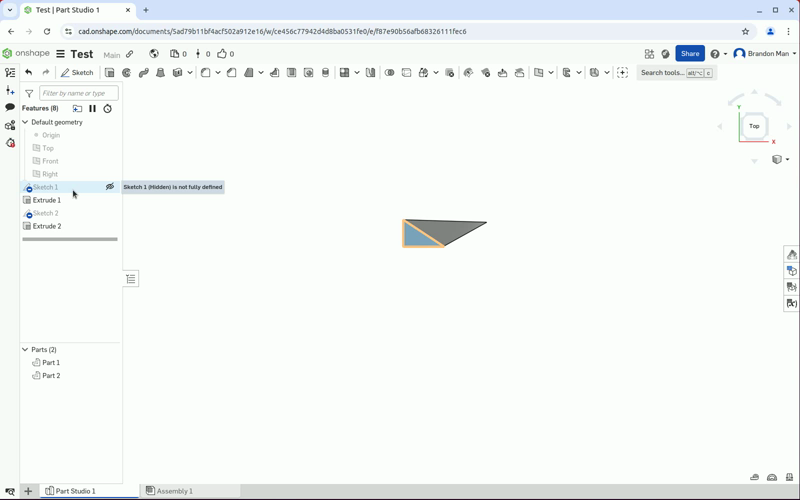
click(73, 189)
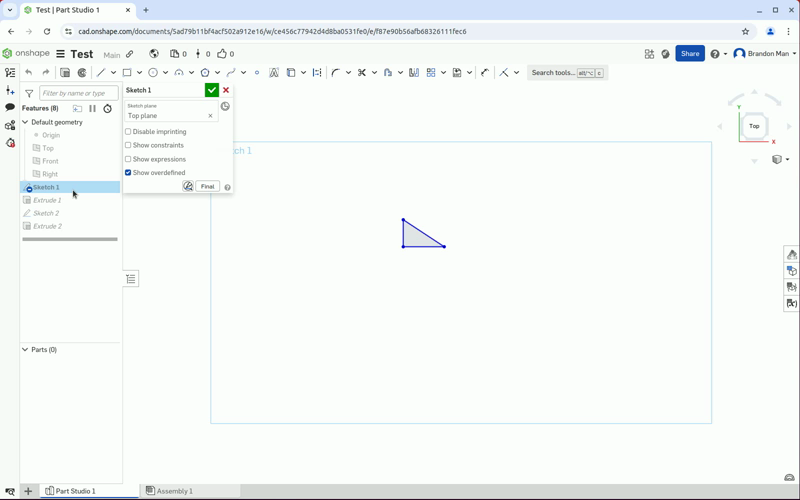
mouse_move(229, 92)
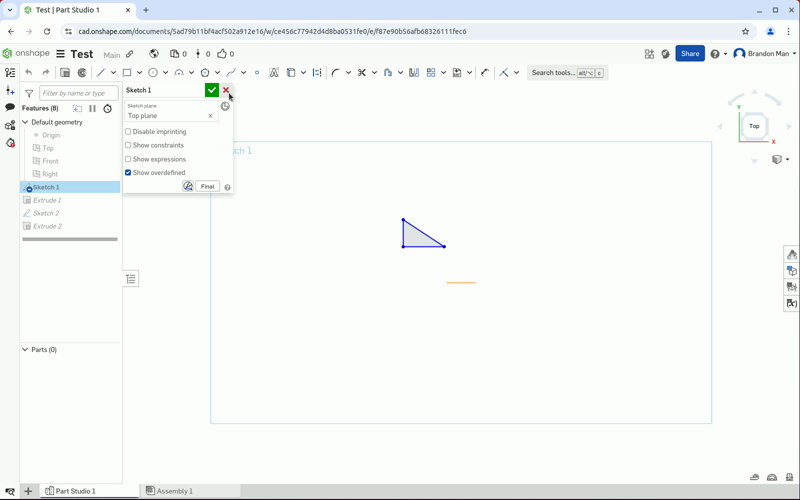
click(229, 92)
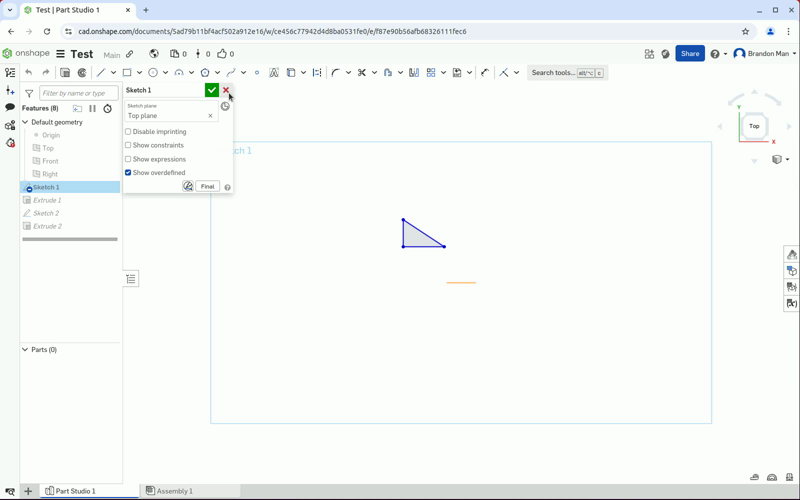
key(shift+s)
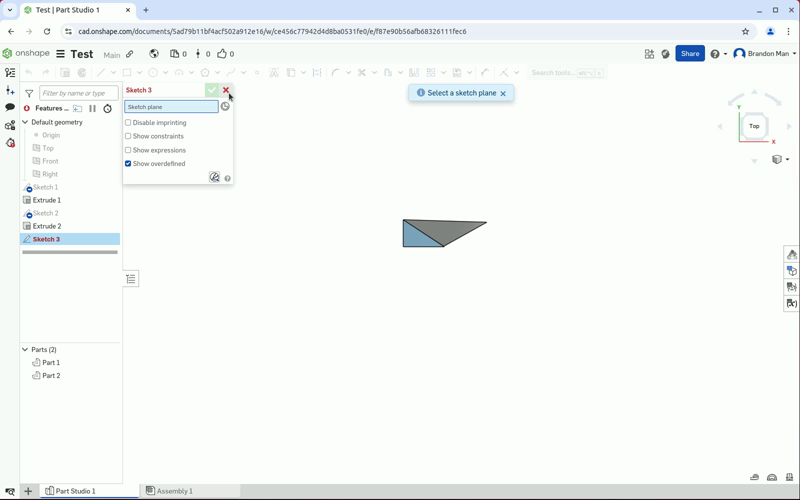
mouse_move(73, 150)
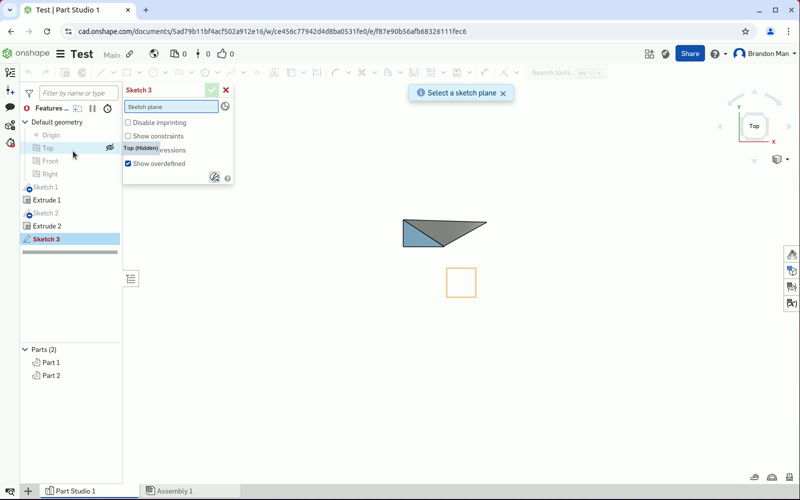
click(73, 150)
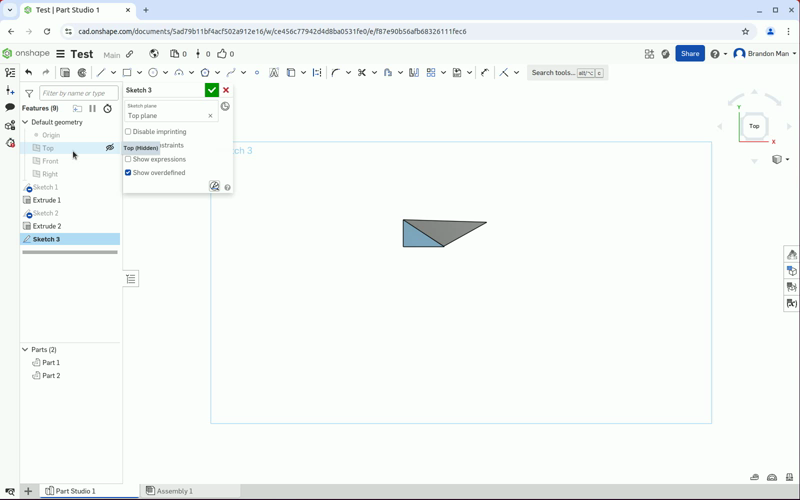
mouse_move(73, 352)
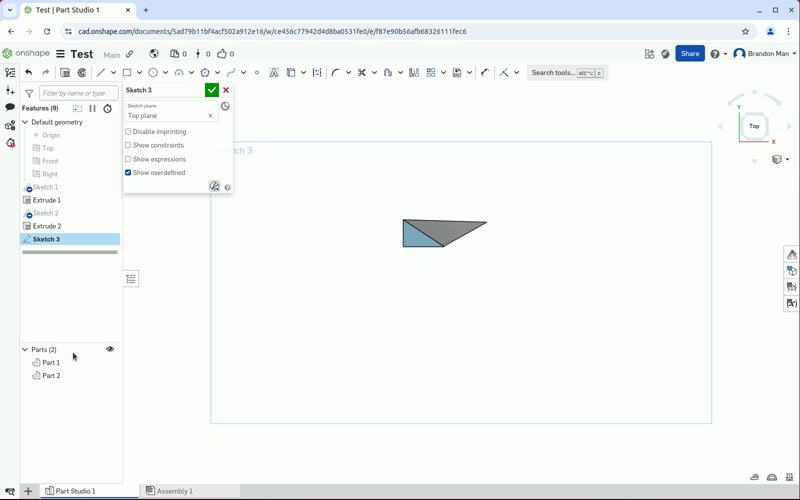
key(y)
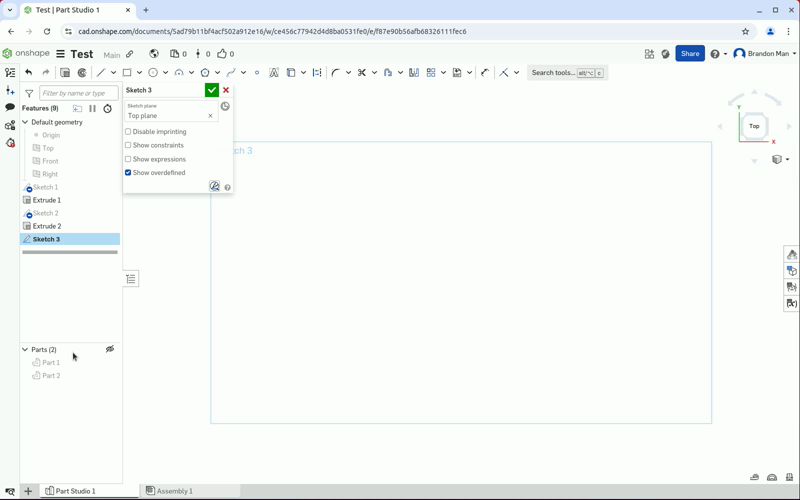
key(l)
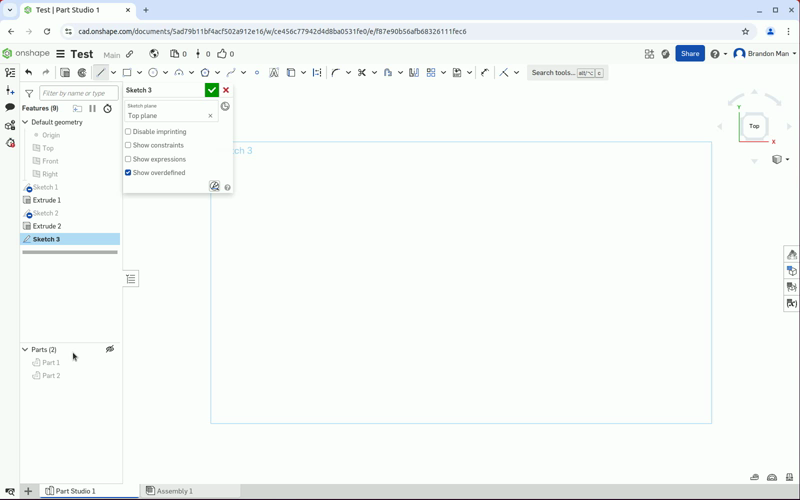
key_down(shift)
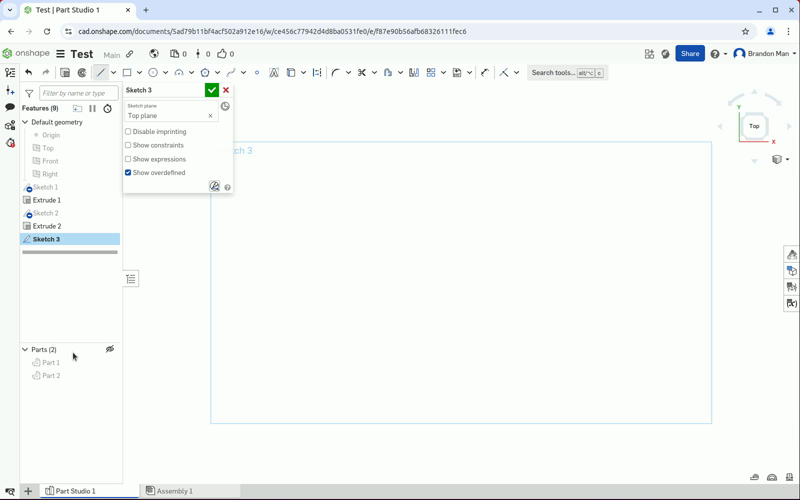
mouse_move(443, 246)
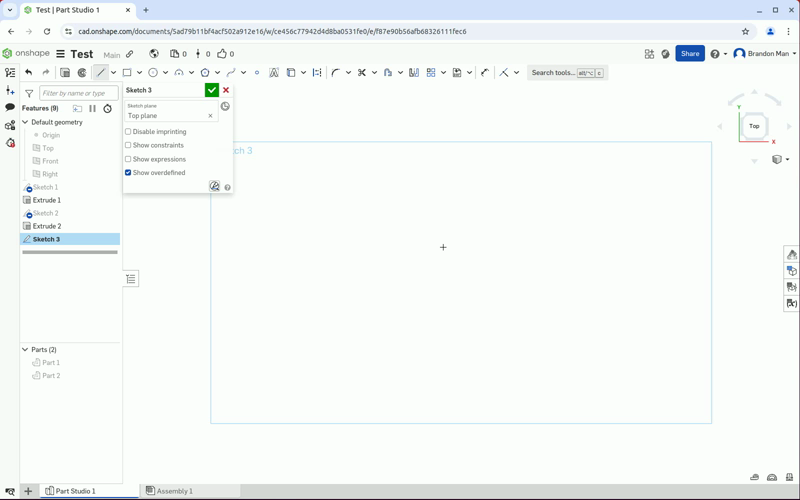
click(443, 246)
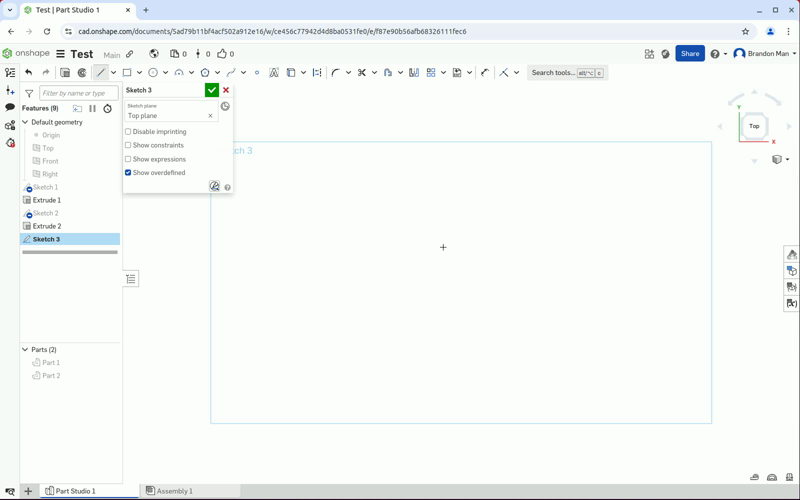
key_up(shift)
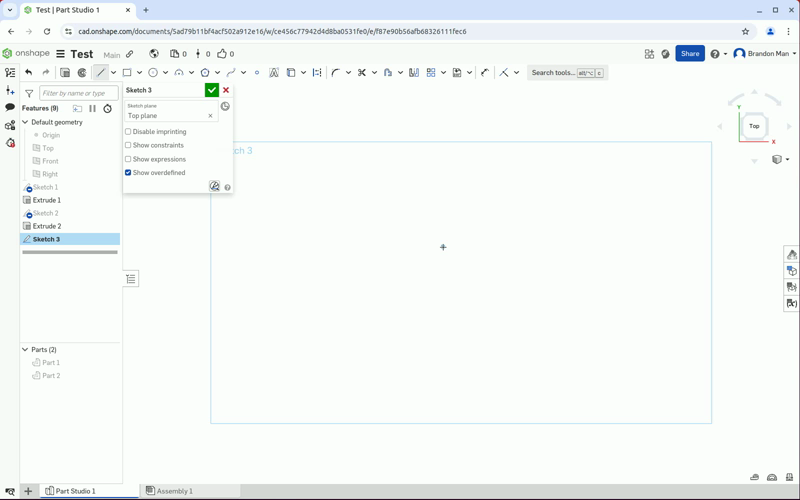
key_down(shift)
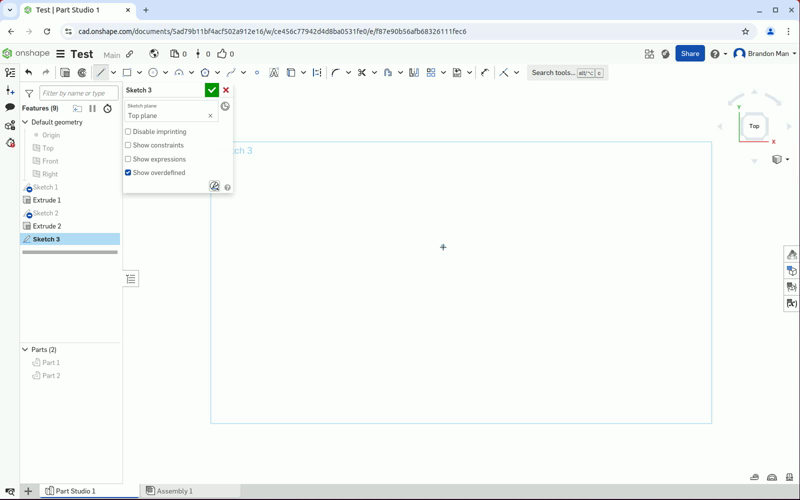
mouse_move(473, 246)
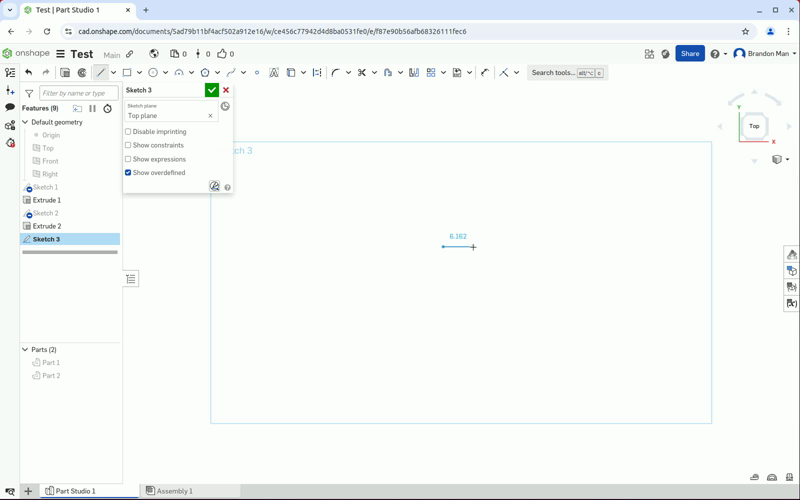
mouse_move(487, 246)
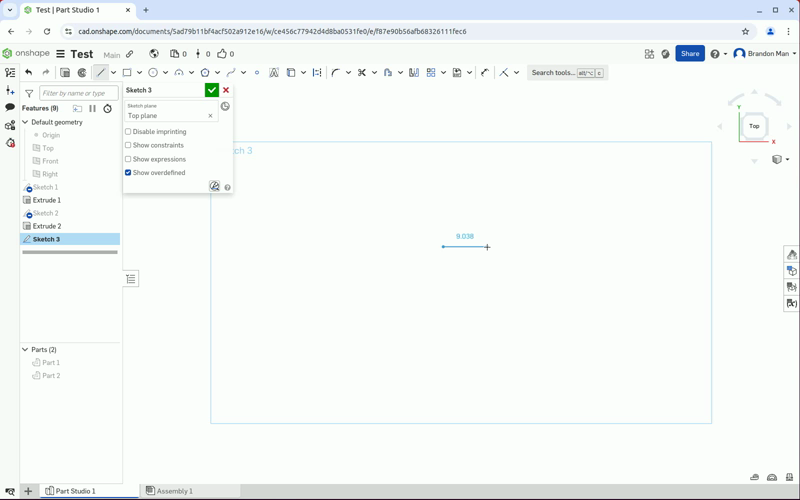
click(487, 246)
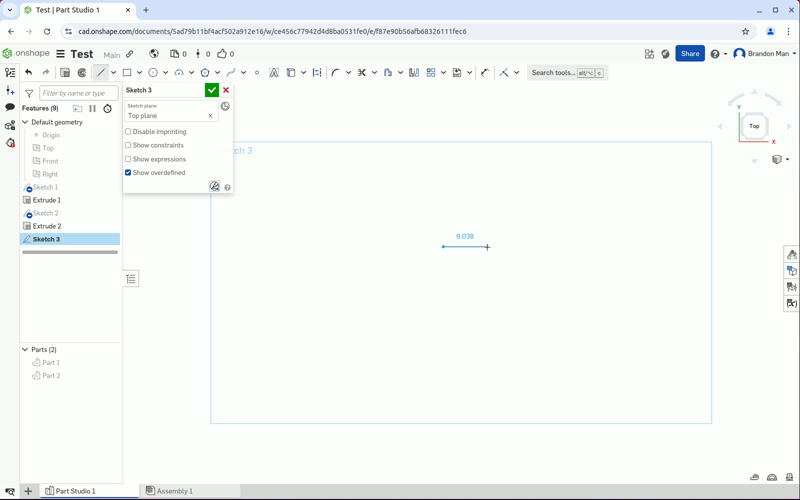
key_up(shift)
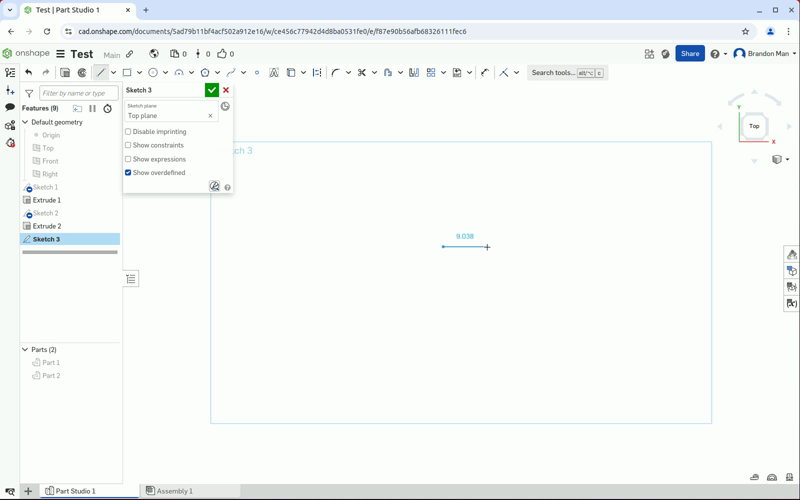
key_down(shift)
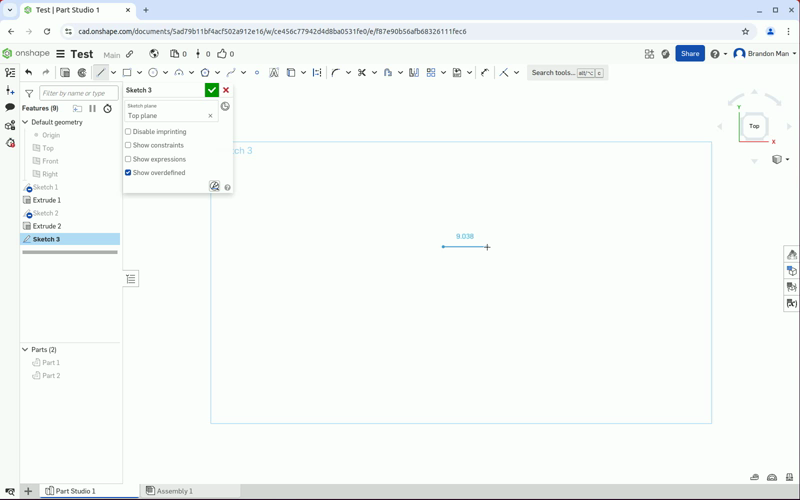
mouse_move(517, 246)
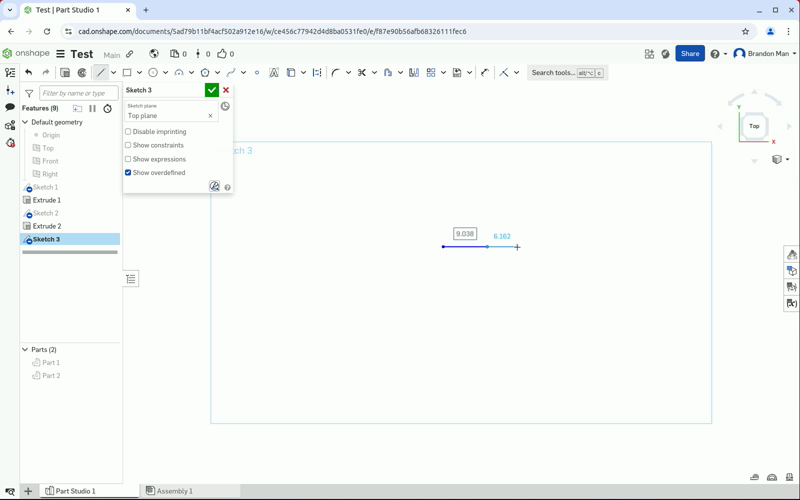
mouse_move(487, 222)
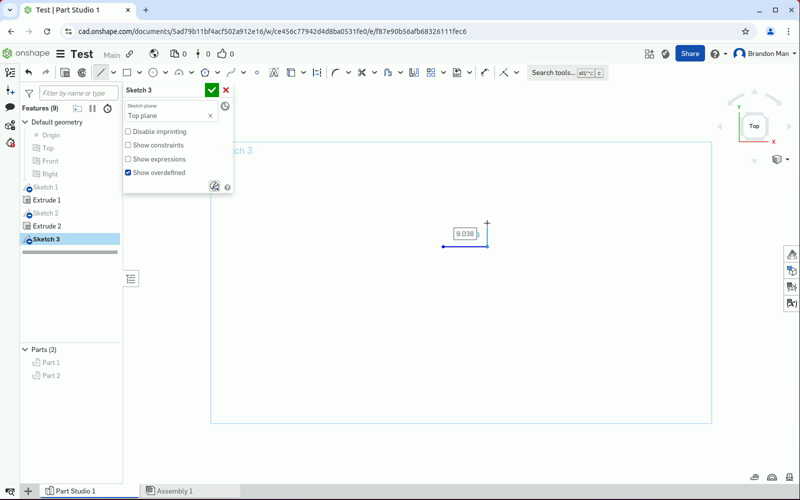
click(487, 222)
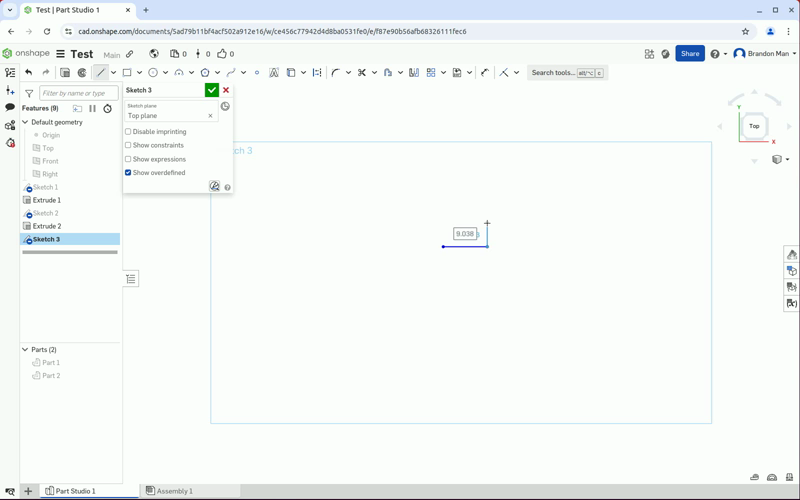
key_up(shift)
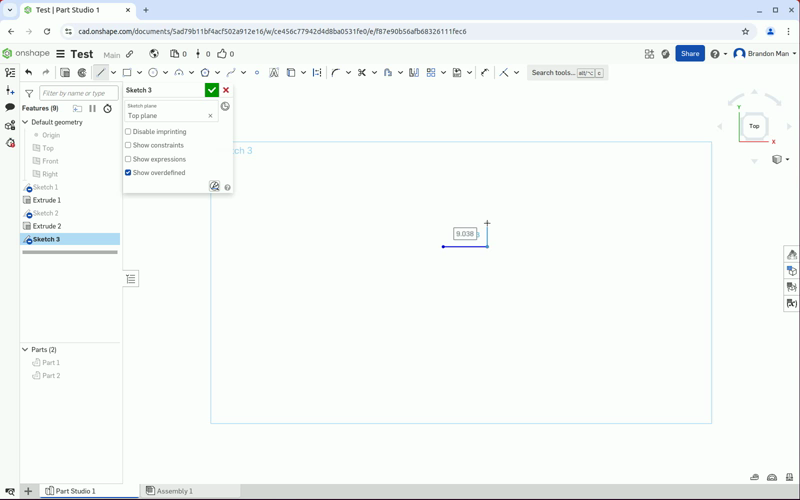
mouse_move(517, 222)
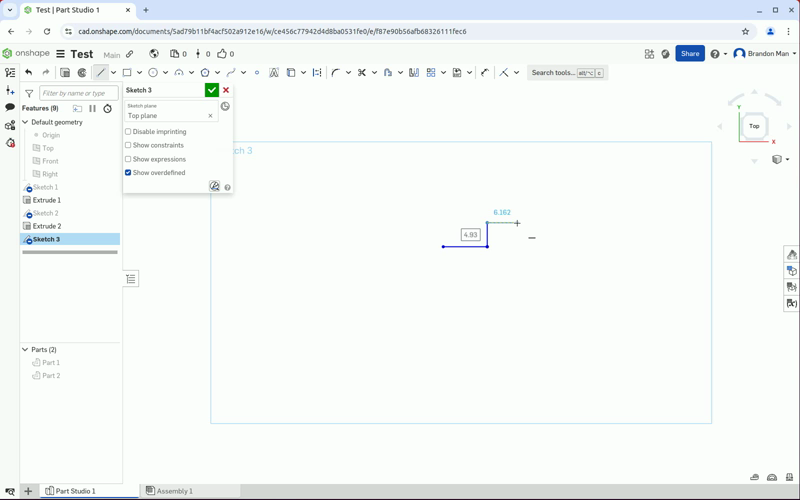
key_down(shift)
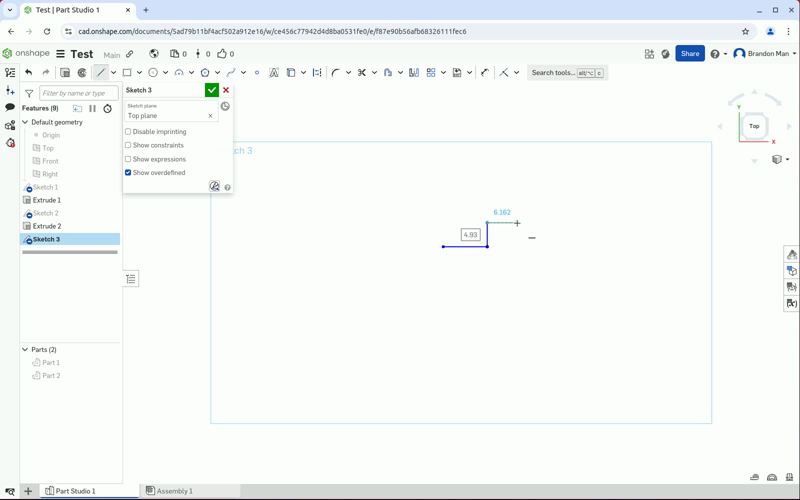
mouse_move(443, 246)
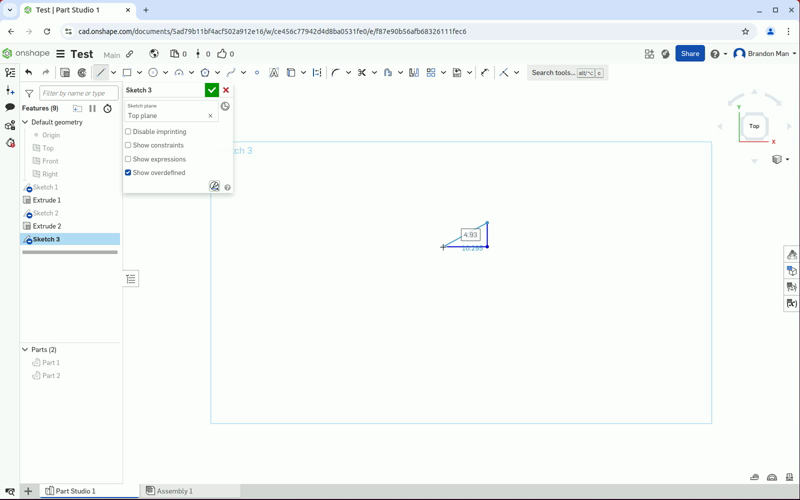
key_up(shift)
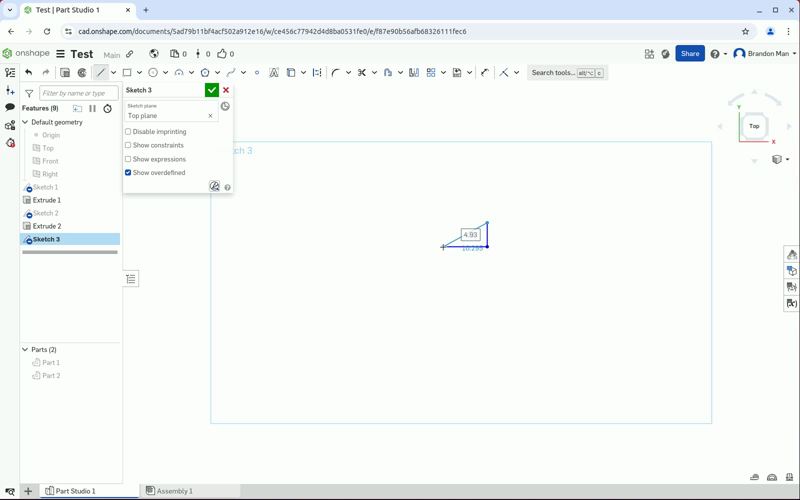
click(443, 246)
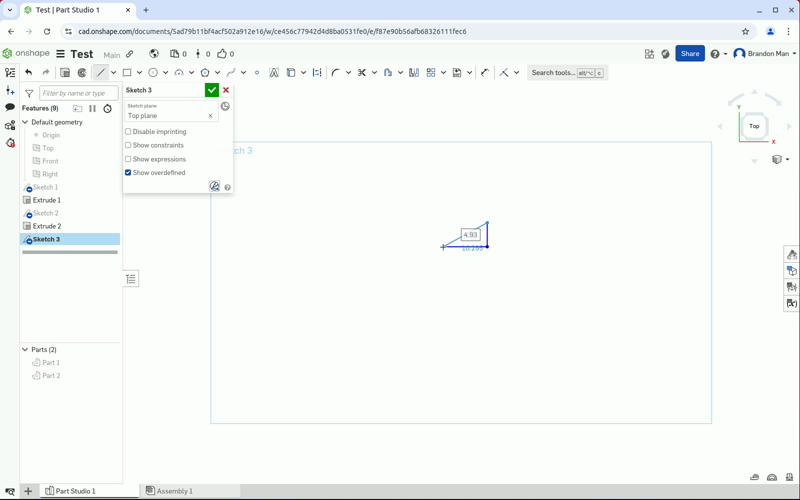
key(esc)
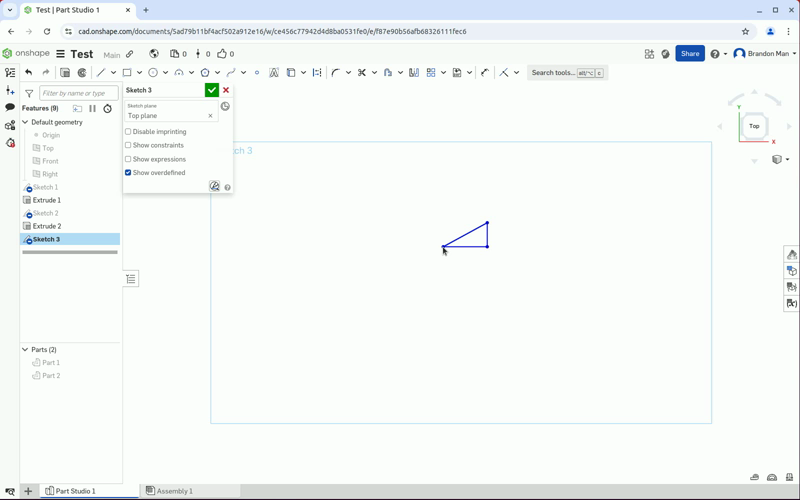
mouse_move(485, 231)
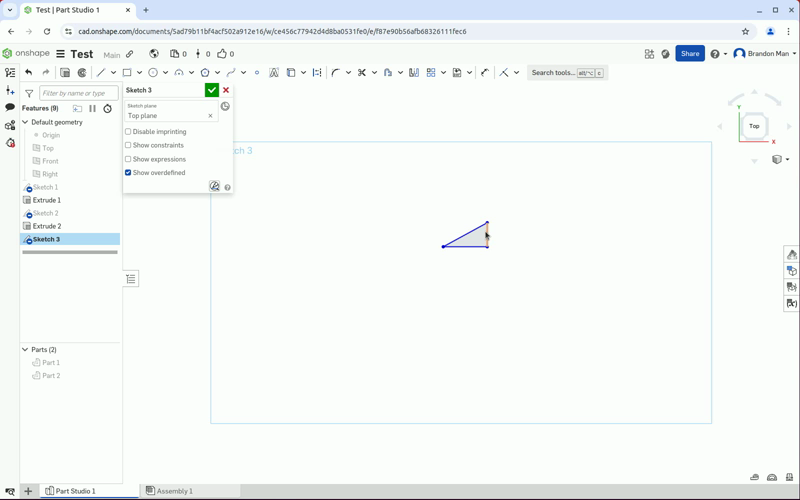
scroll(6)
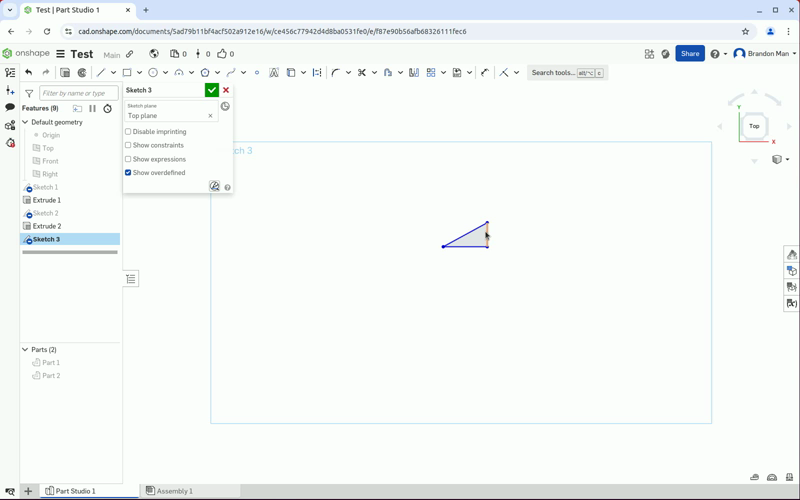
scroll(6)
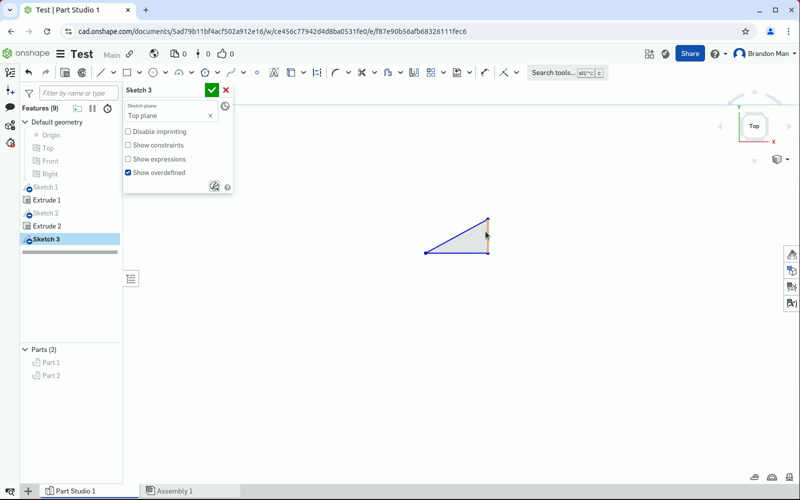
scroll(6)
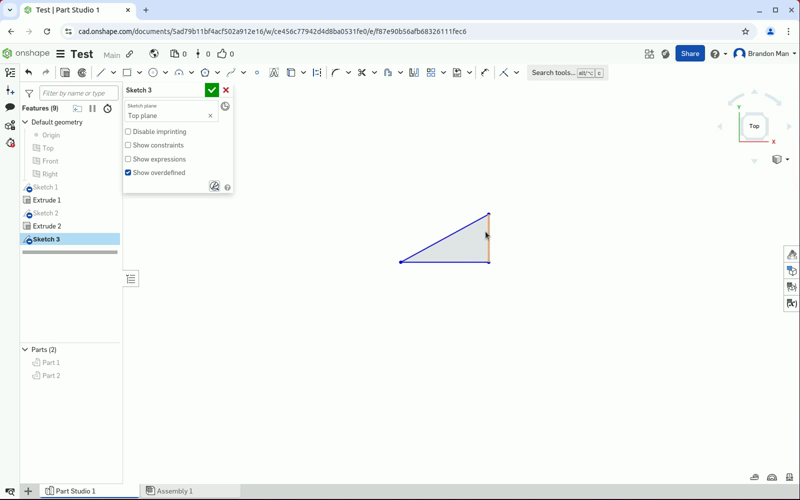
scroll(6)
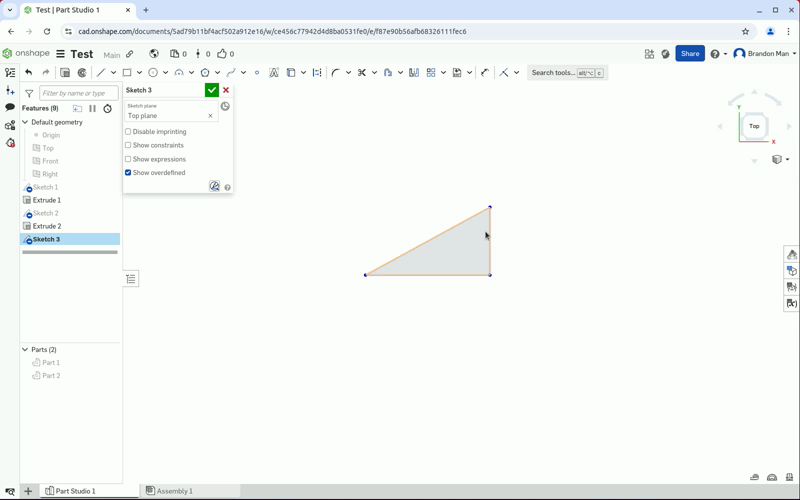
scroll(6)
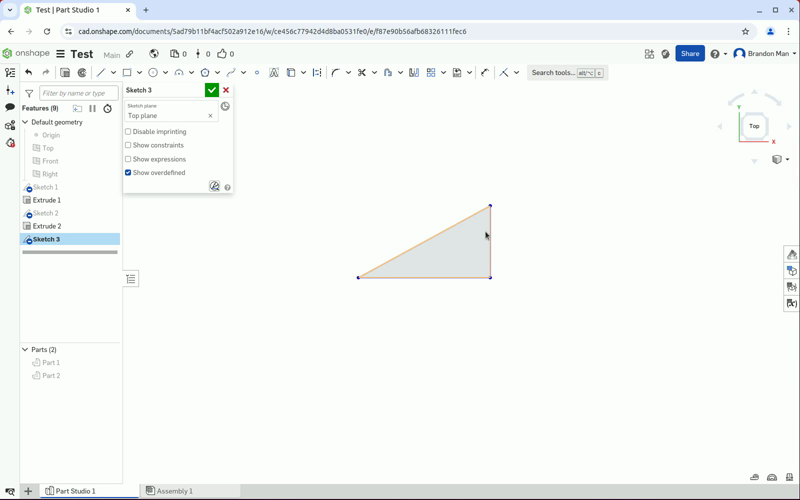
scroll(6)
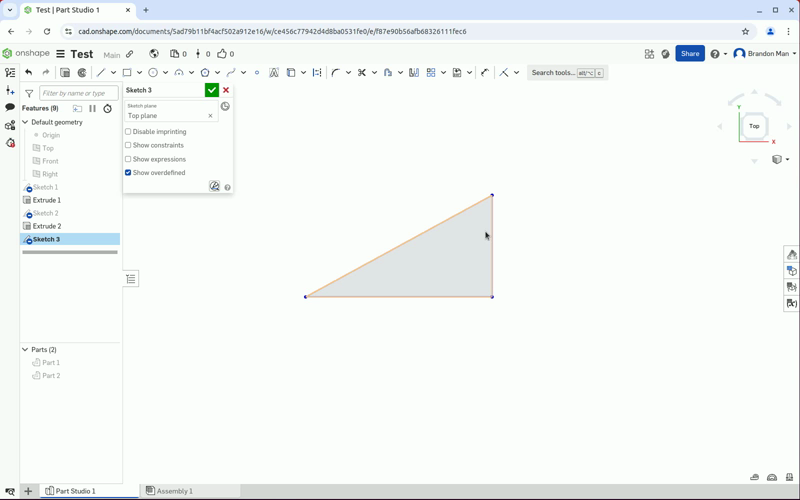
scroll(6)
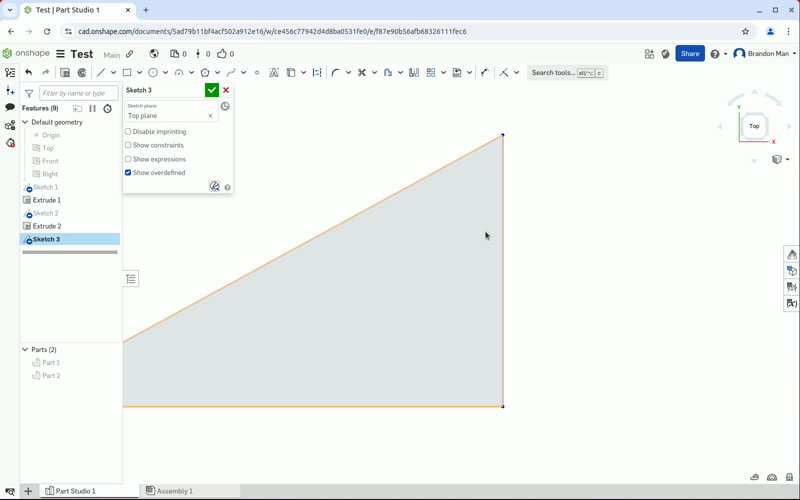
click(485, 231)
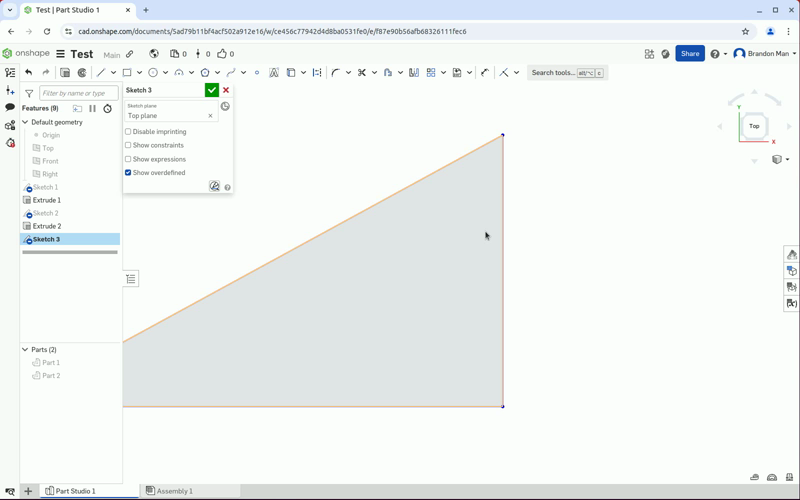
scroll(-6)
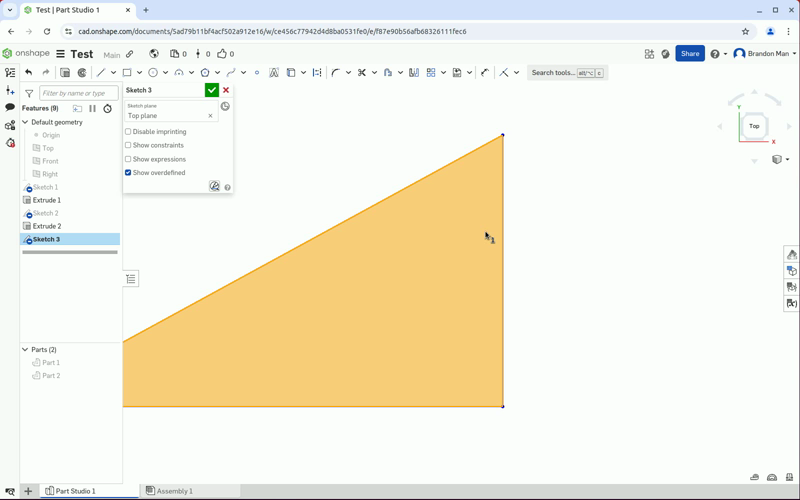
scroll(-6)
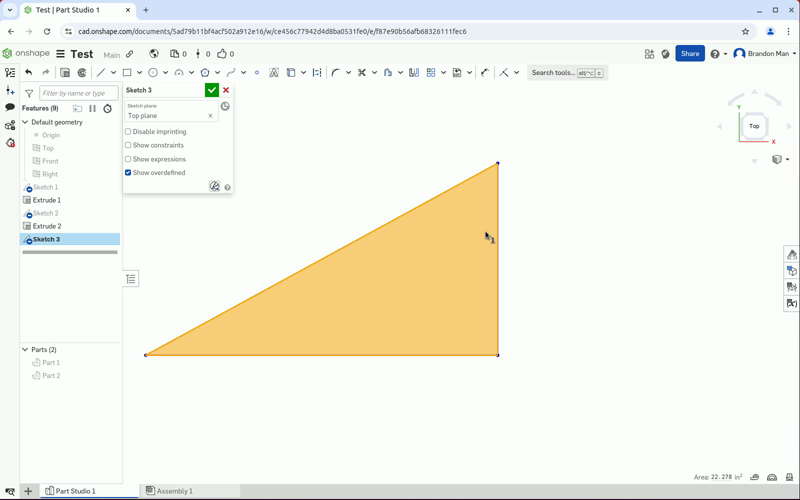
scroll(-6)
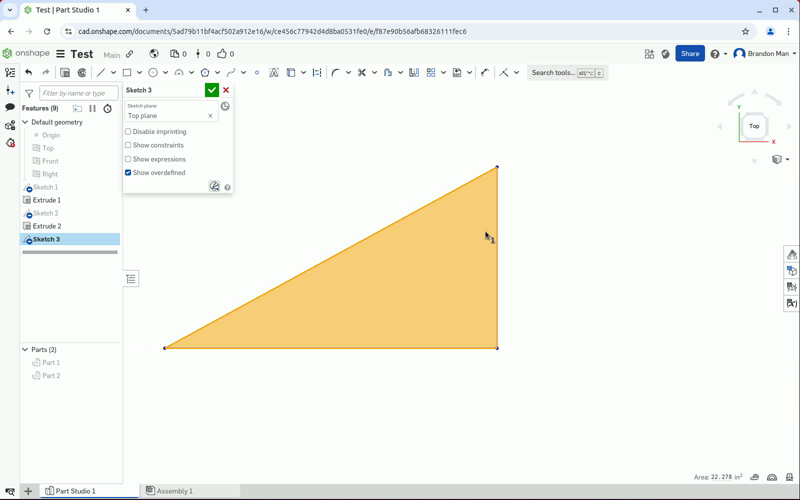
scroll(-6)
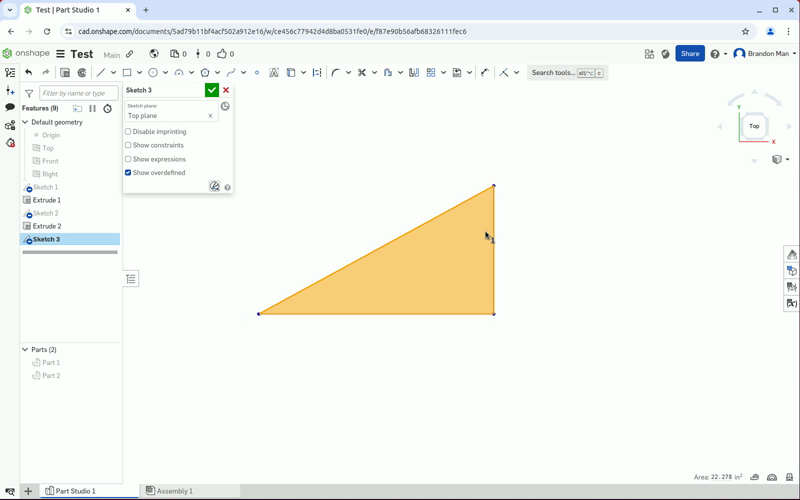
scroll(-6)
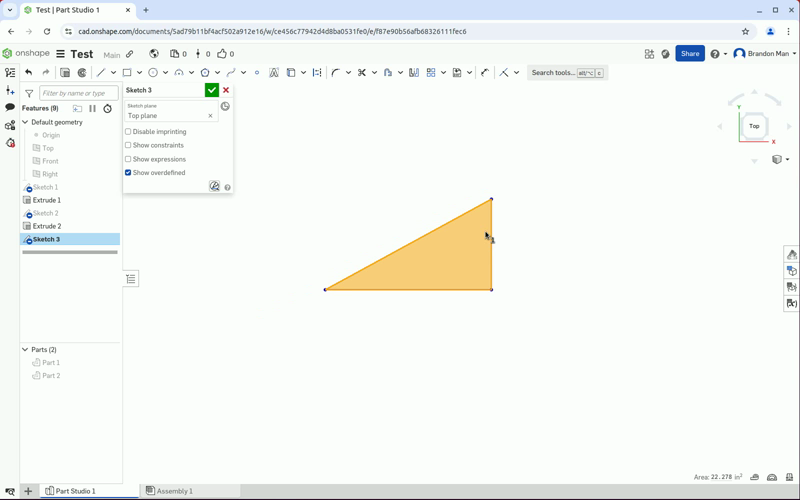
scroll(-6)
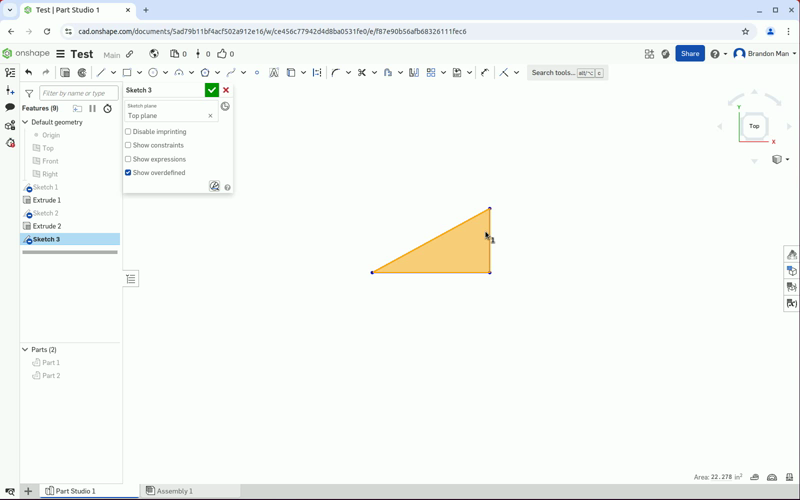
scroll(-6)
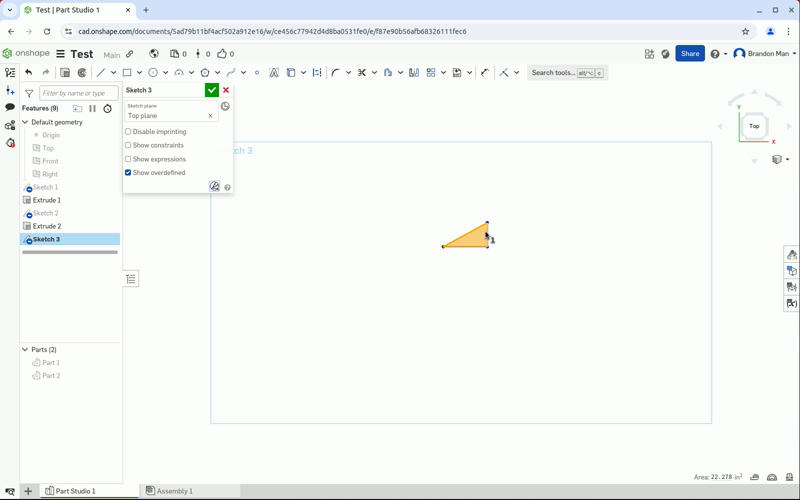
mouse_move(73, 352)
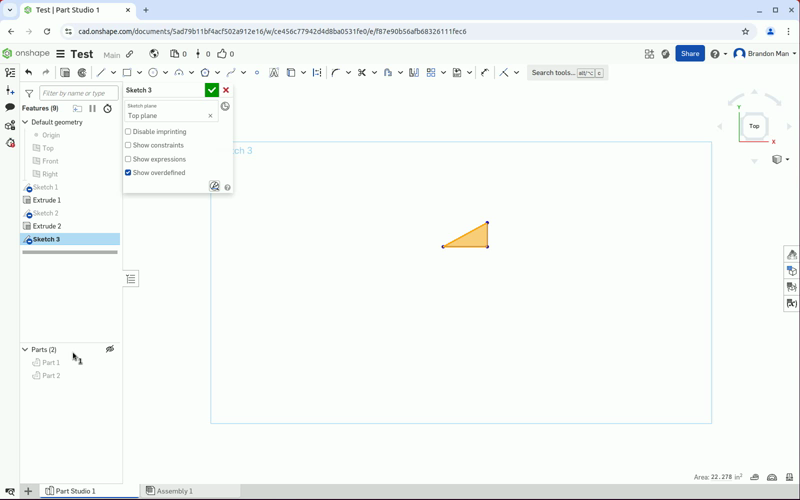
key(shift+y)
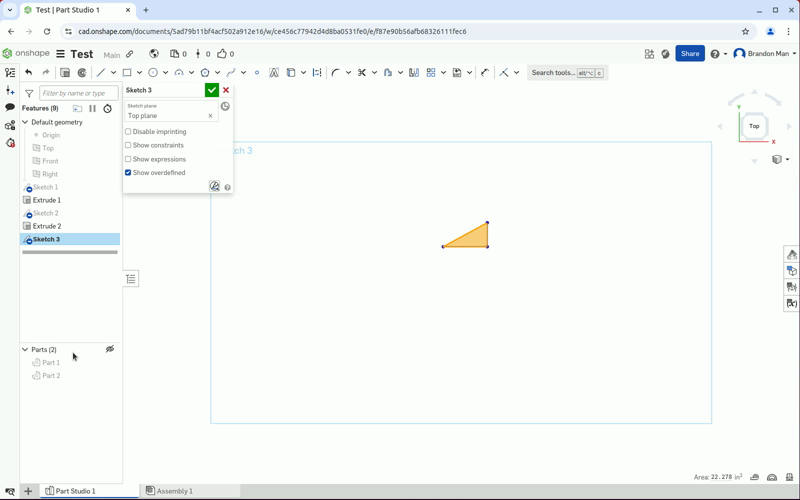
key(shift+e)
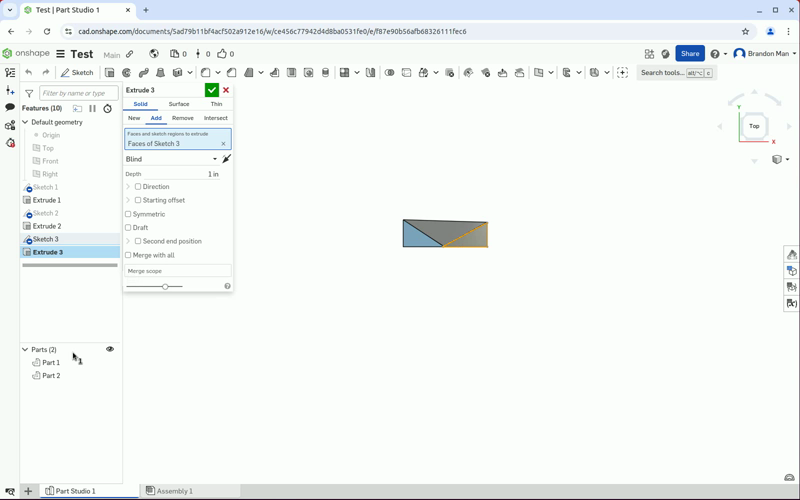
mouse_move(143, 106)
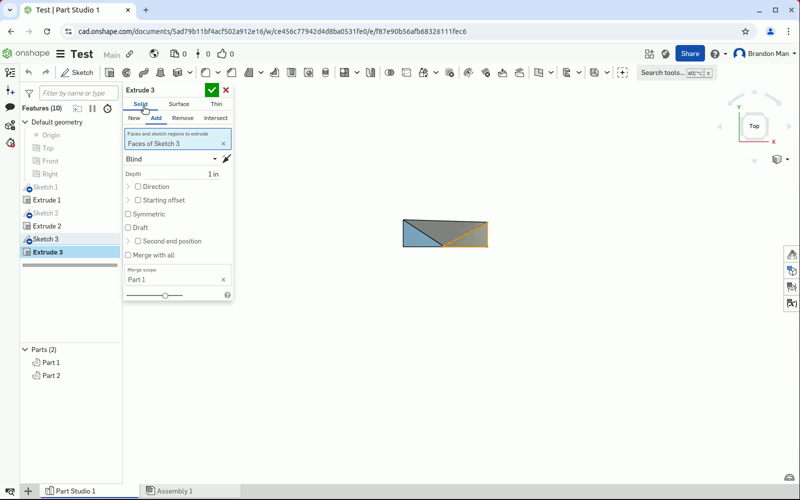
click(143, 106)
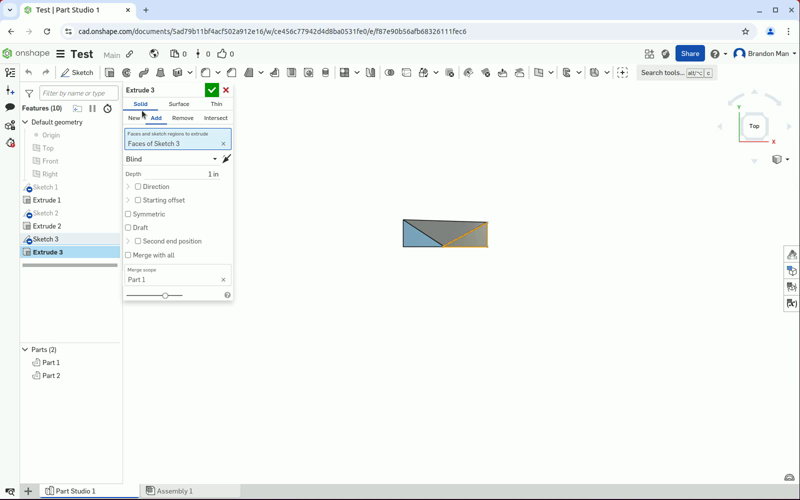
mouse_move(137, 120)
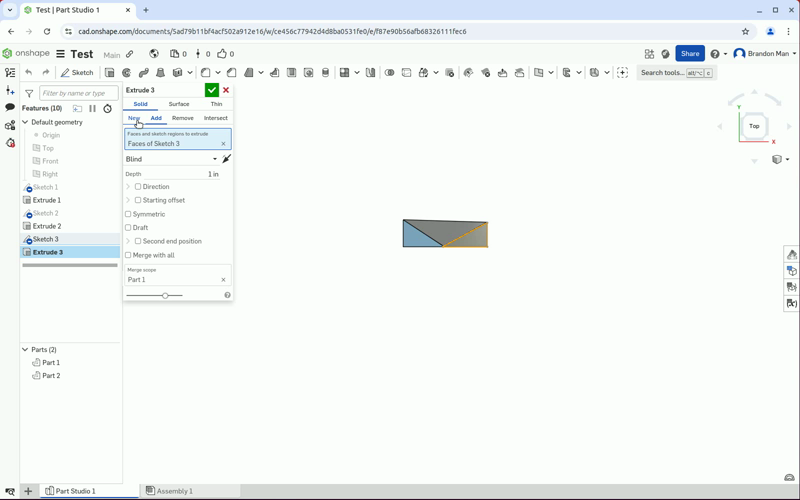
click(137, 120)
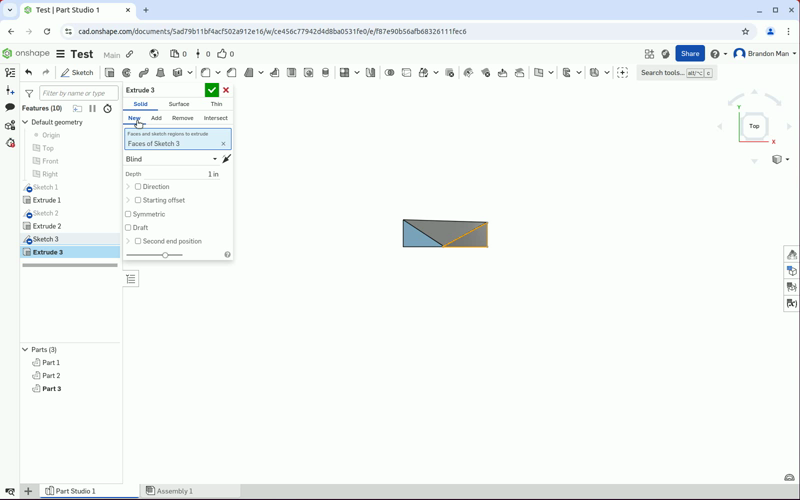
key(tab, 4)
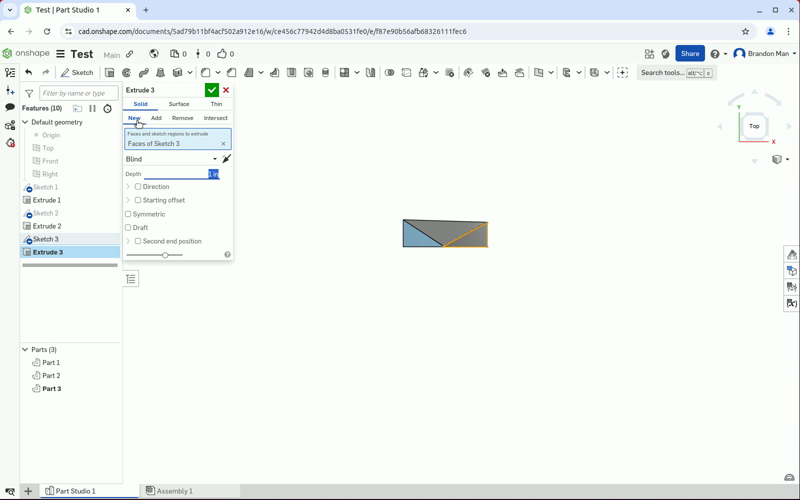
text(15.405)
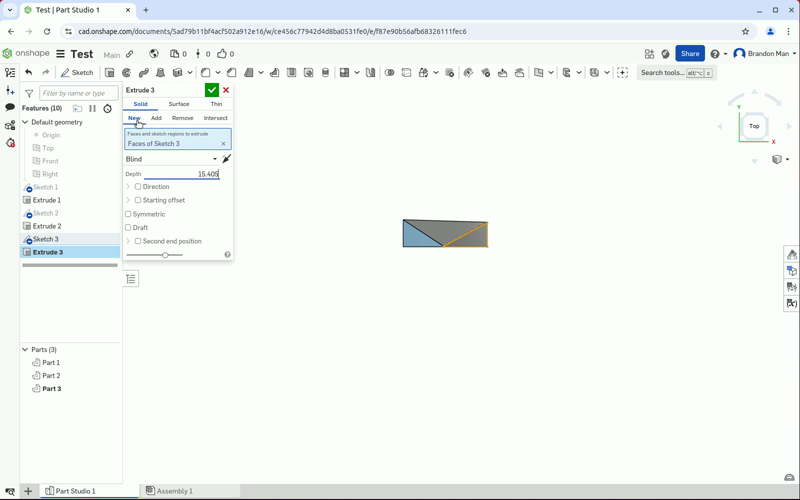
key(enter)
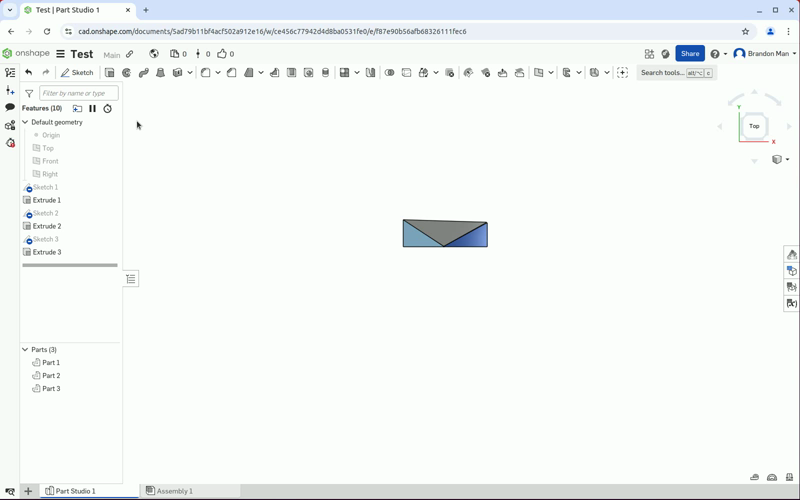
key(shift+h)
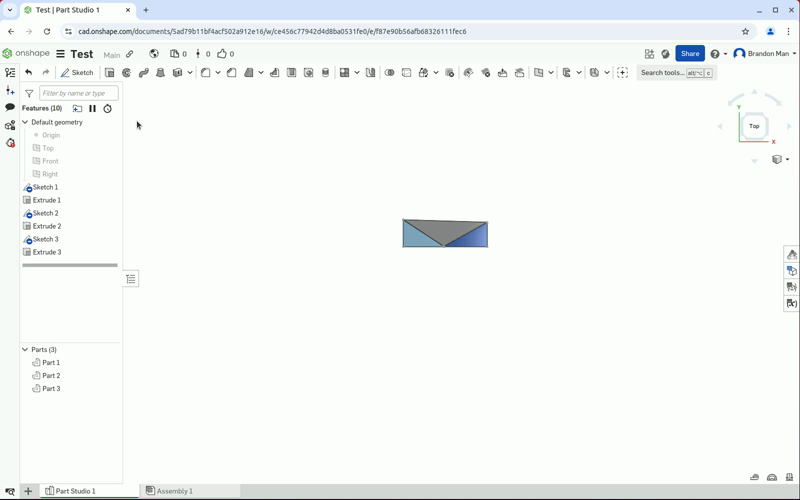
key(shift+h)
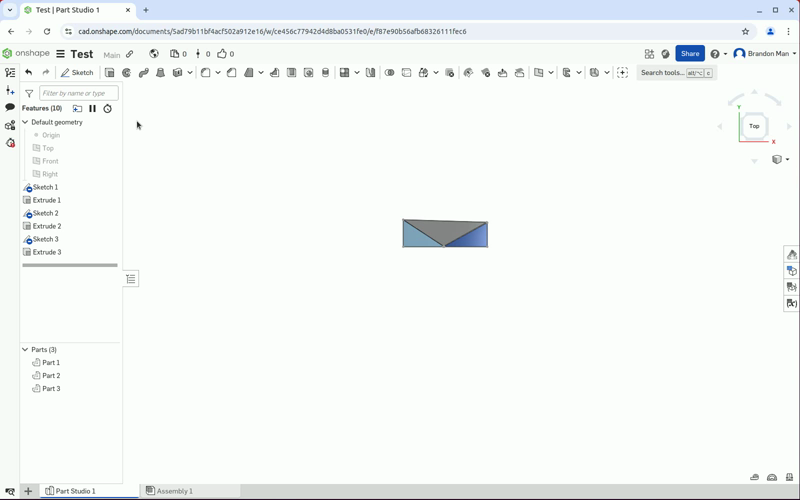
key(shift+7)
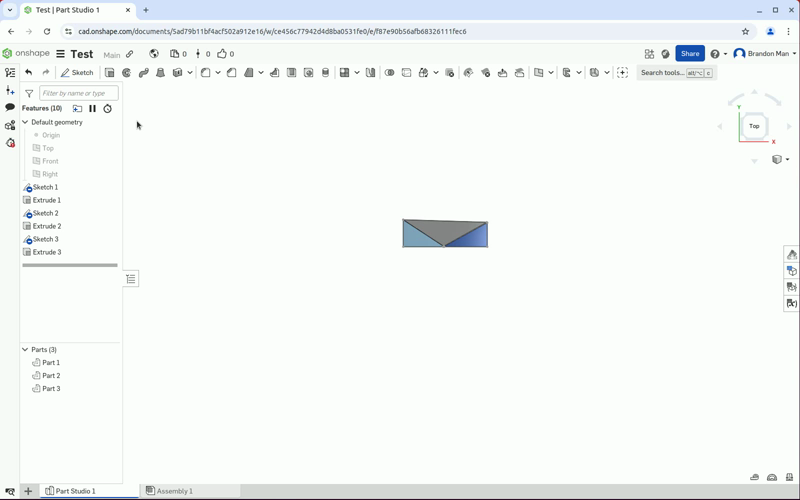
key(up, 3)
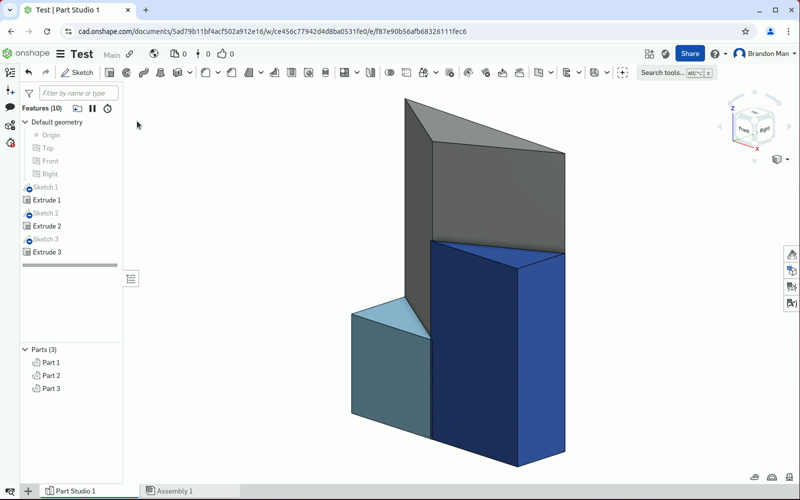
key(left, 3)
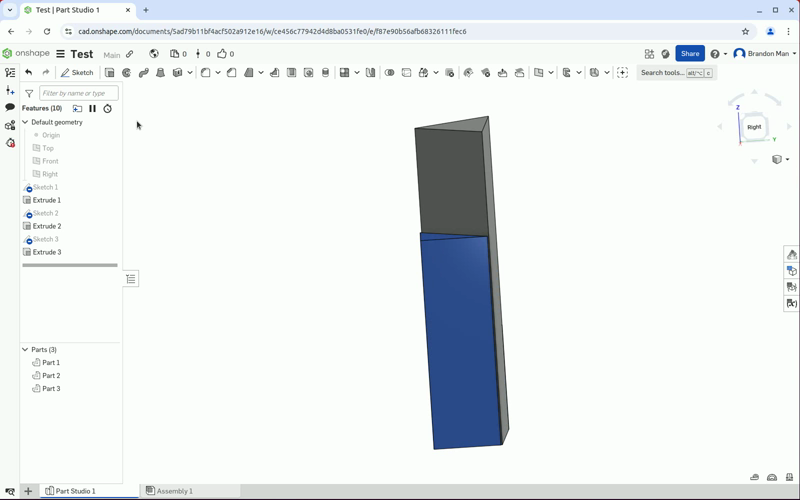
key(right, 3)
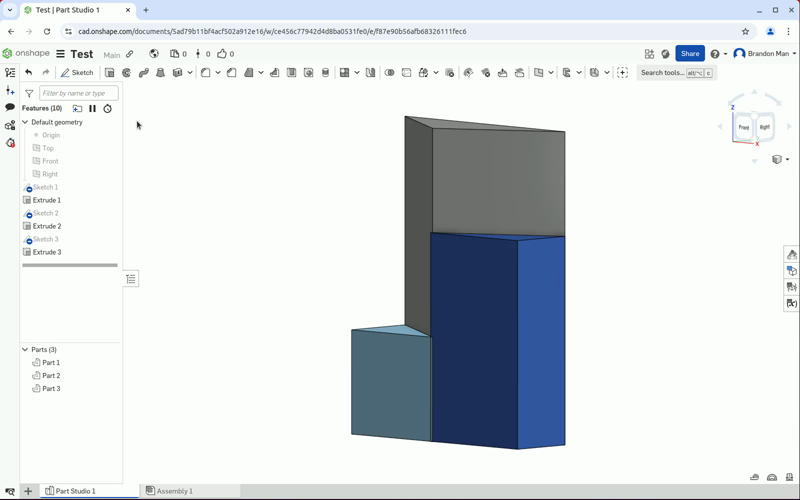
key(down, 3)
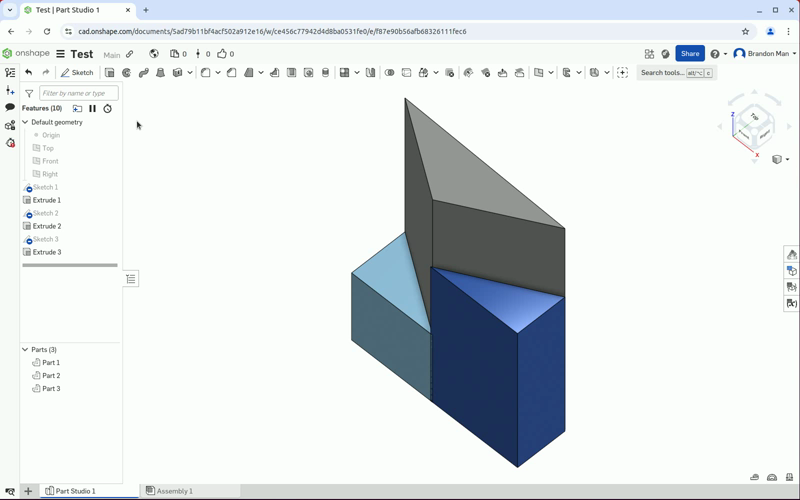
mouse_move(73, 189)
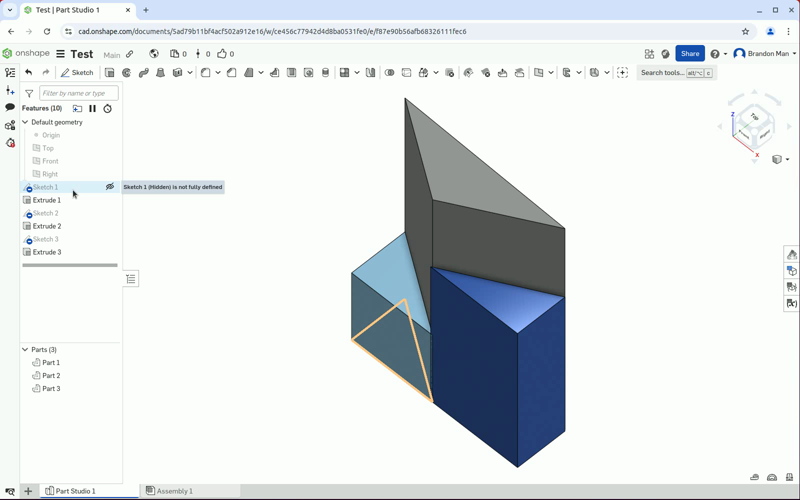
click(73, 189)